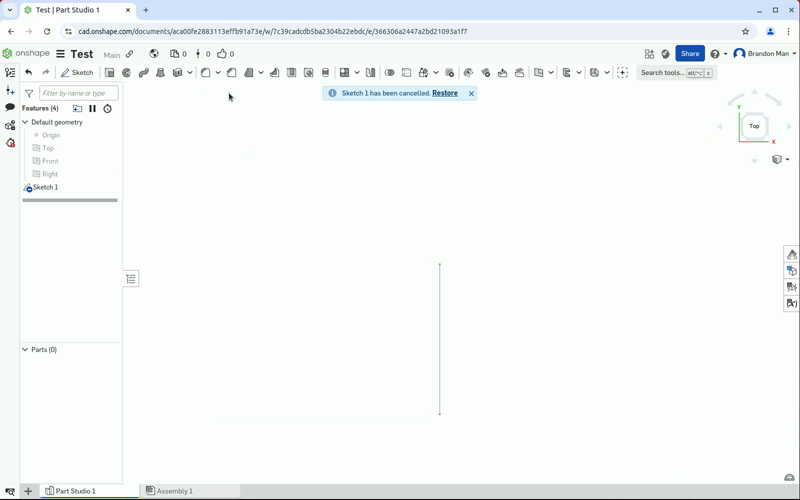
key(shift+h)
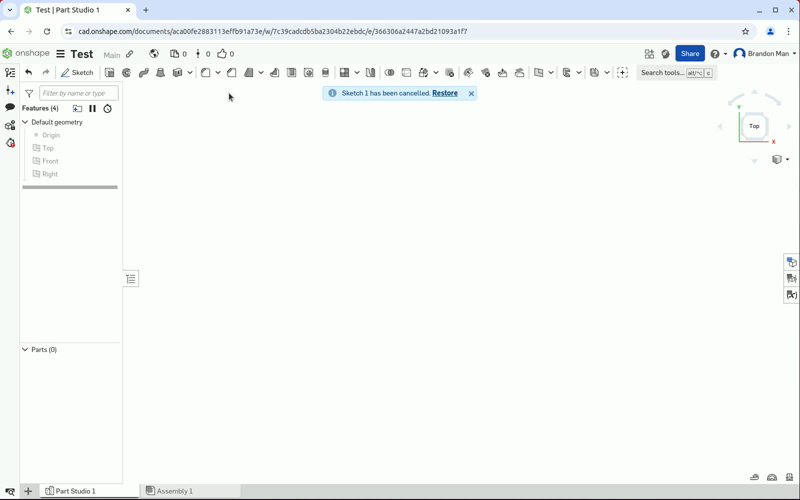
mouse_move(73, 352)
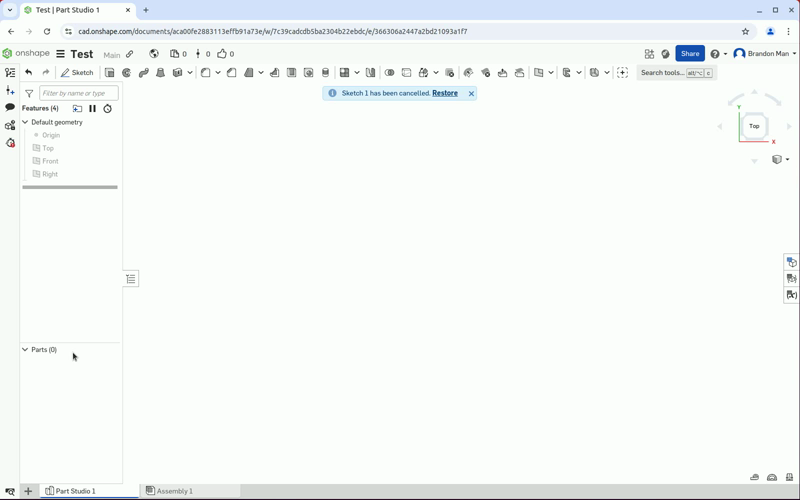
key(y)
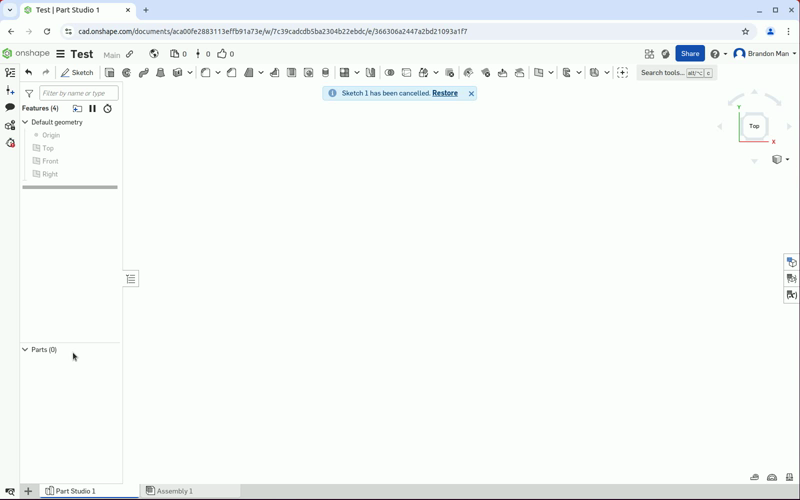
key(shift+p)
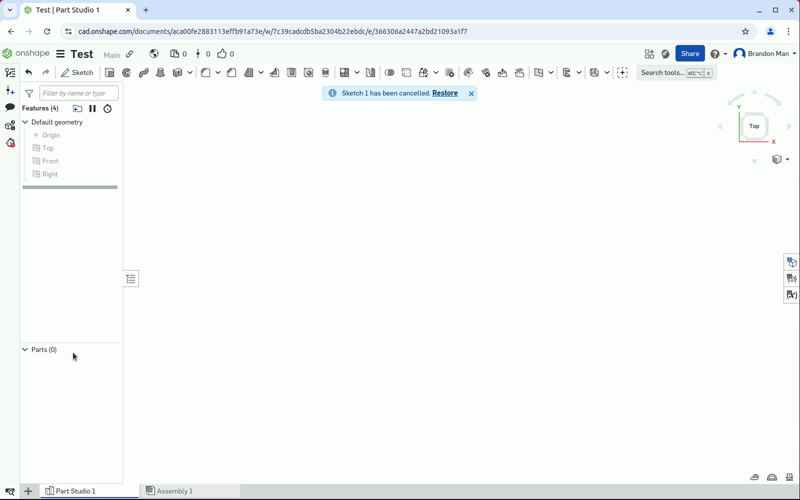
key(space)
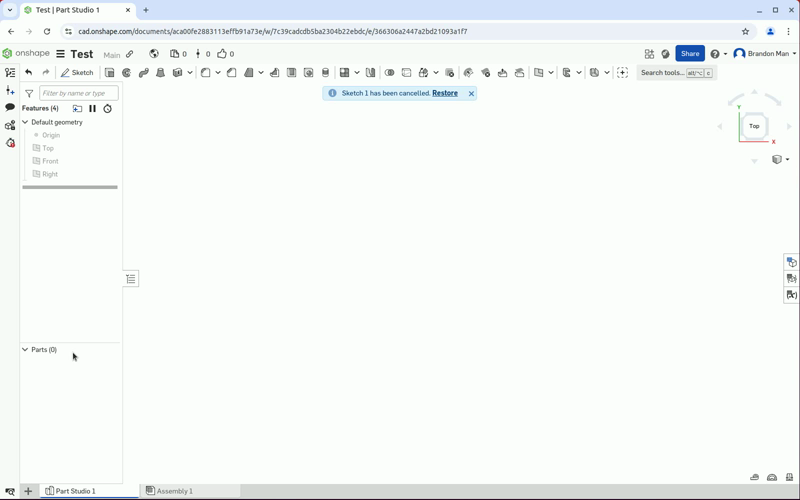
key_down(shift)
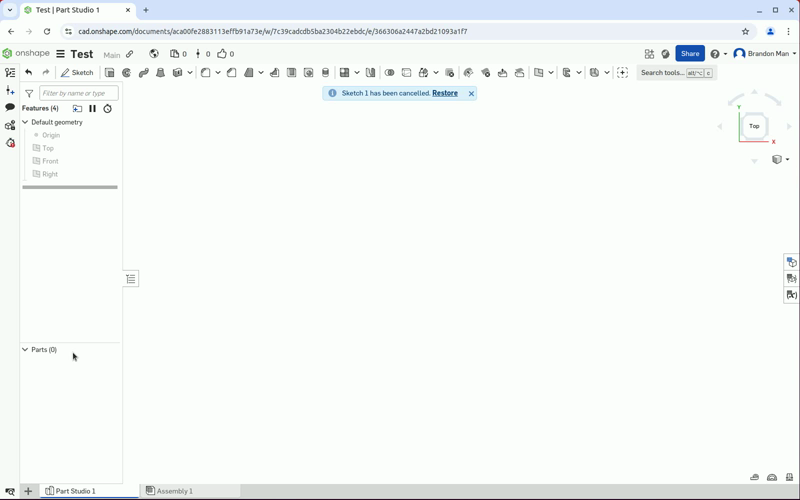
key(up)
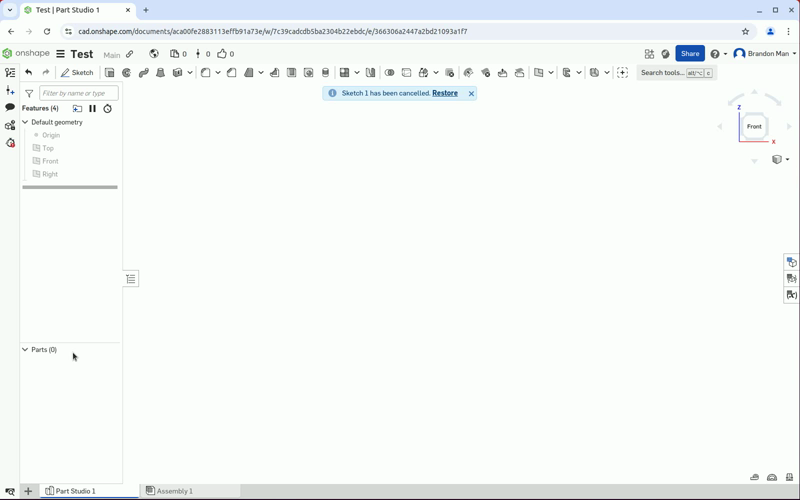
key_up(shift)
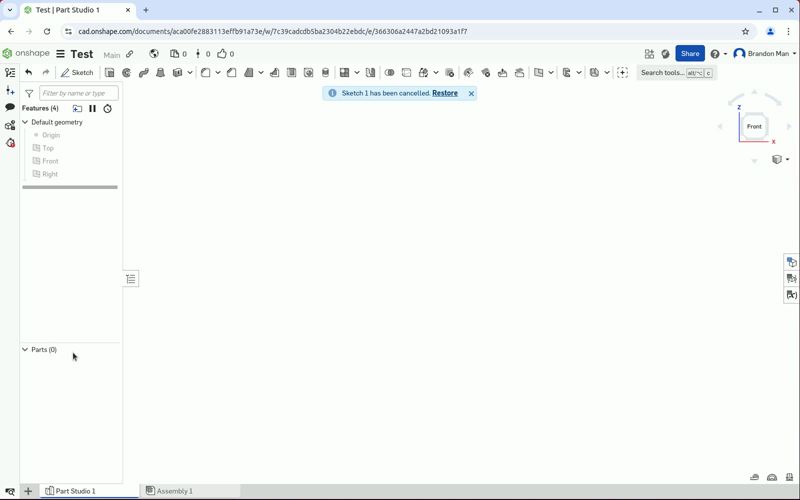
mouse_move(73, 352)
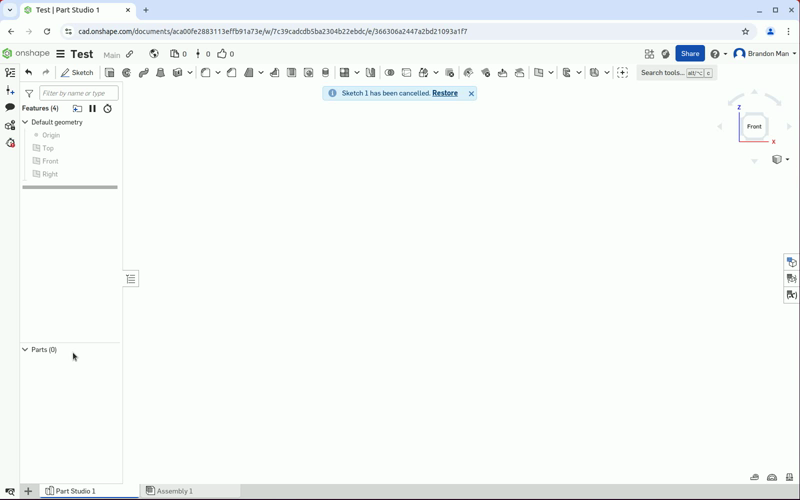
key(shift+y)
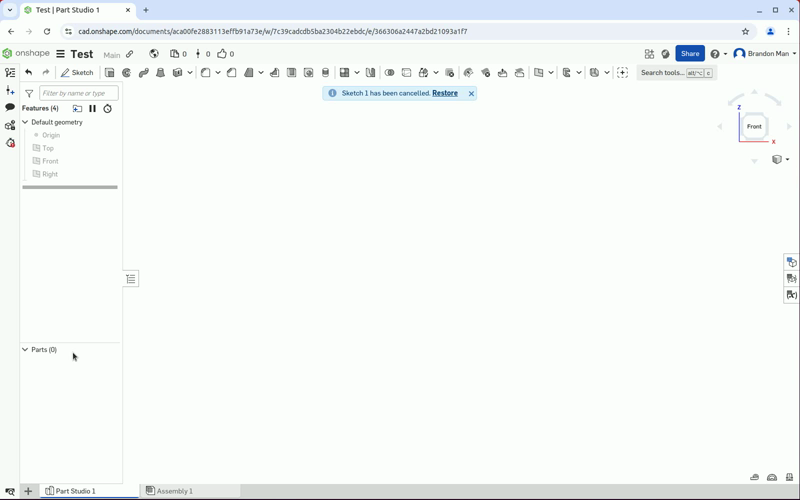
key(shift+s)
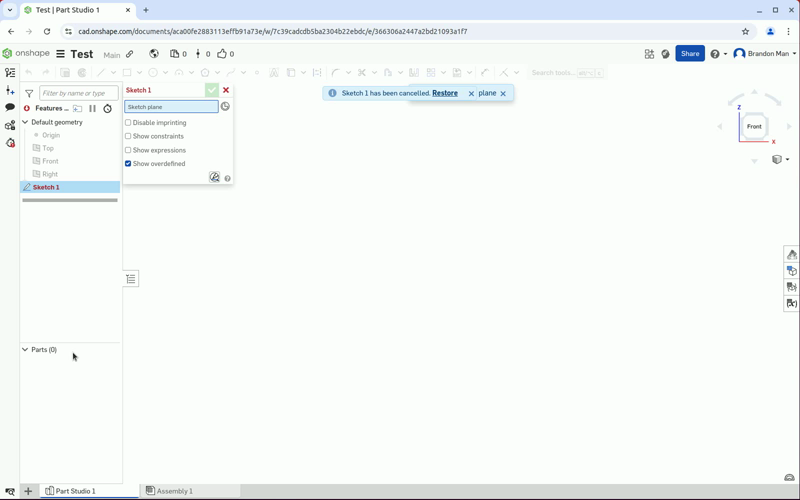
mouse_move(73, 163)
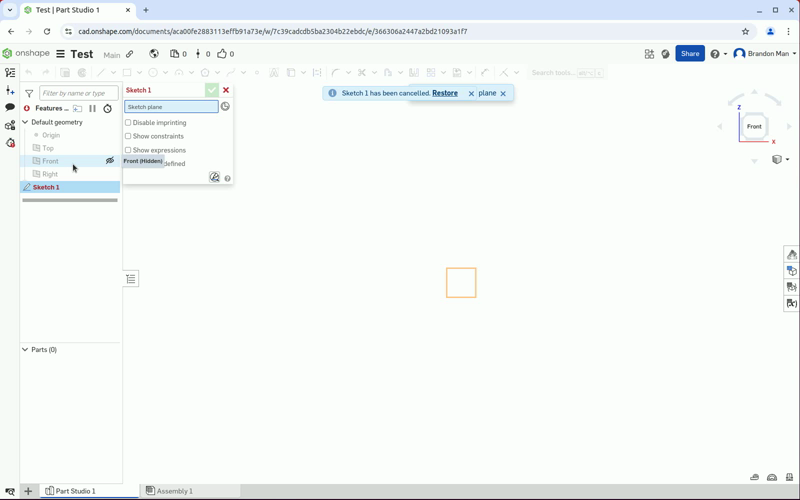
click(73, 163)
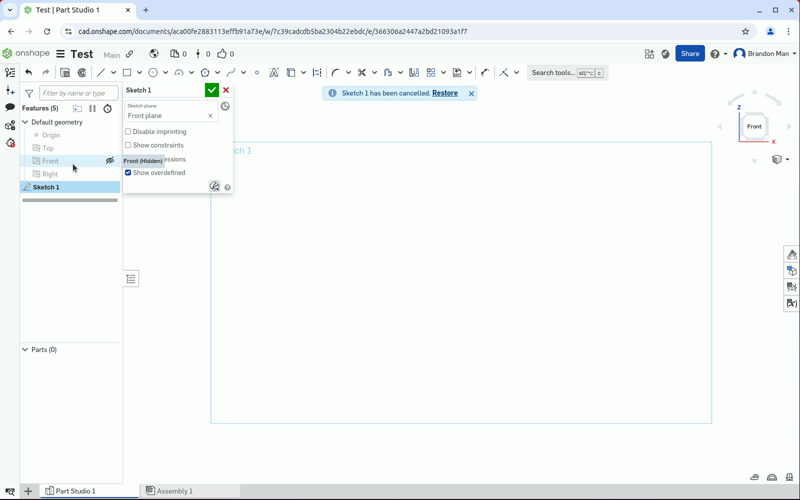
mouse_move(73, 352)
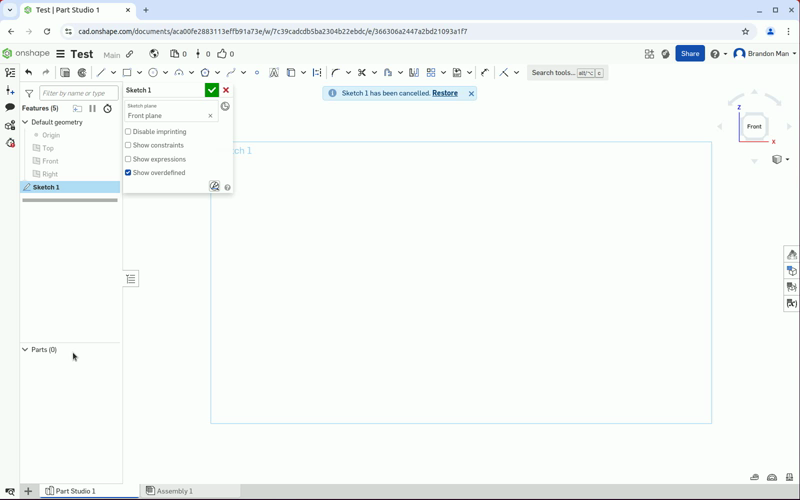
key(y)
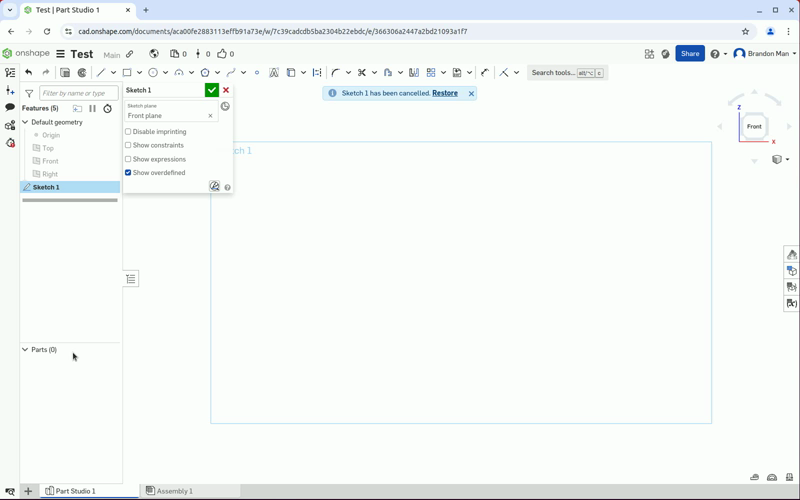
key(l)
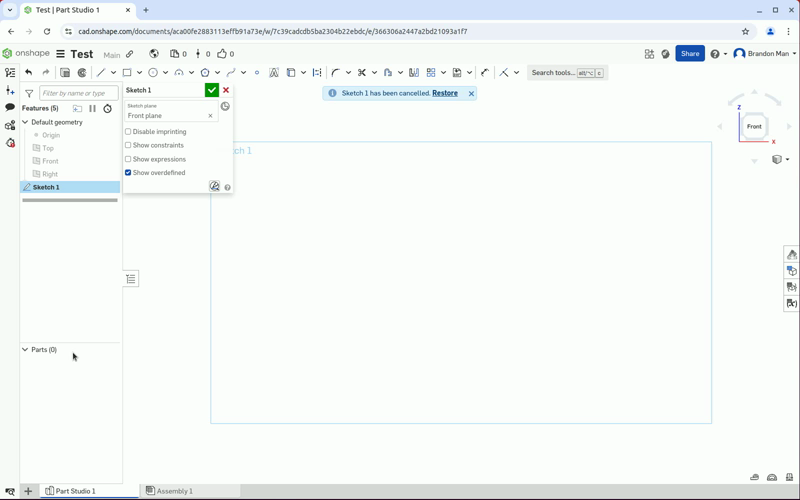
key_down(shift)
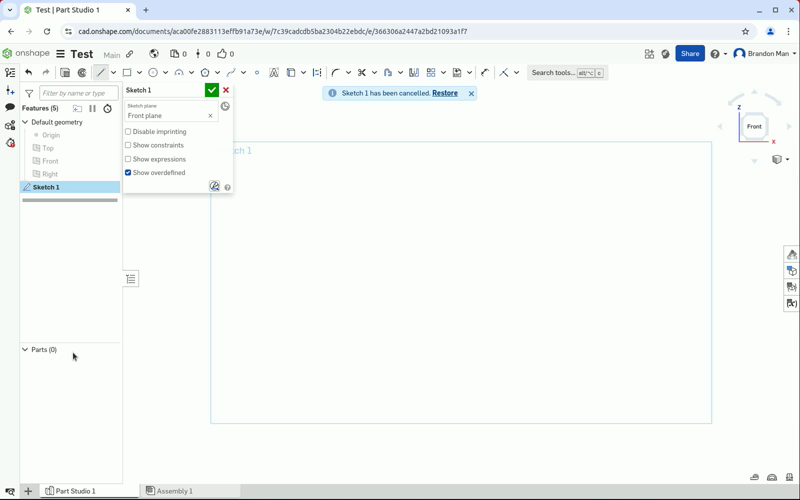
mouse_move(460, 282)
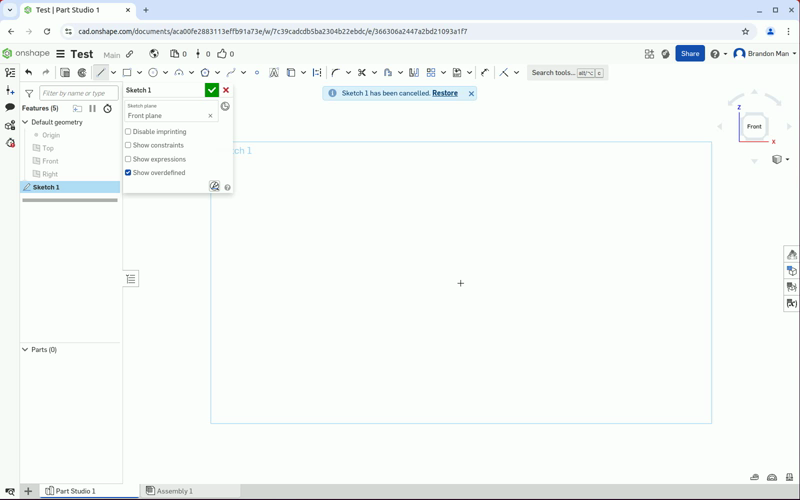
click(460, 282)
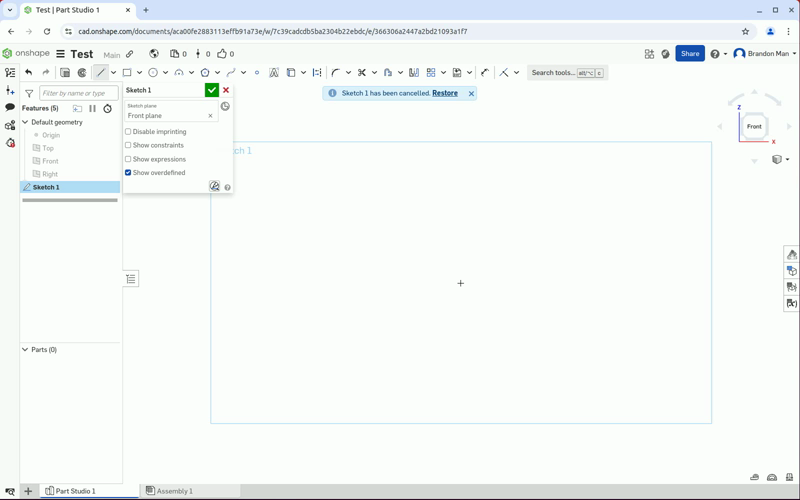
key_up(shift)
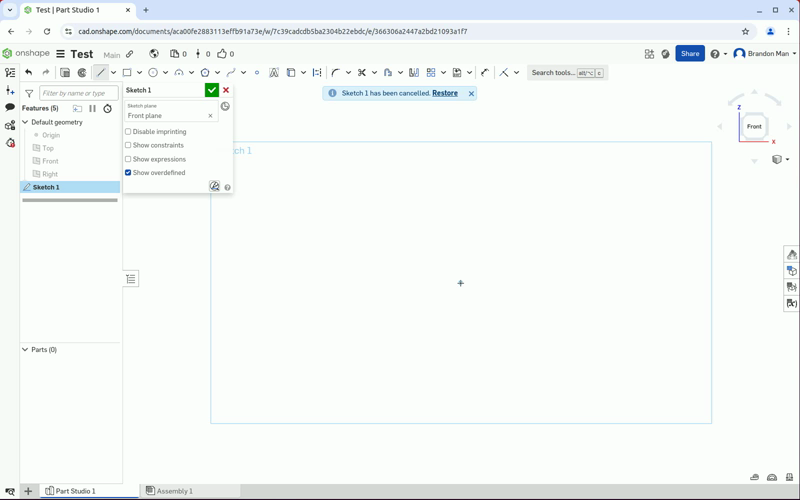
key_down(shift)
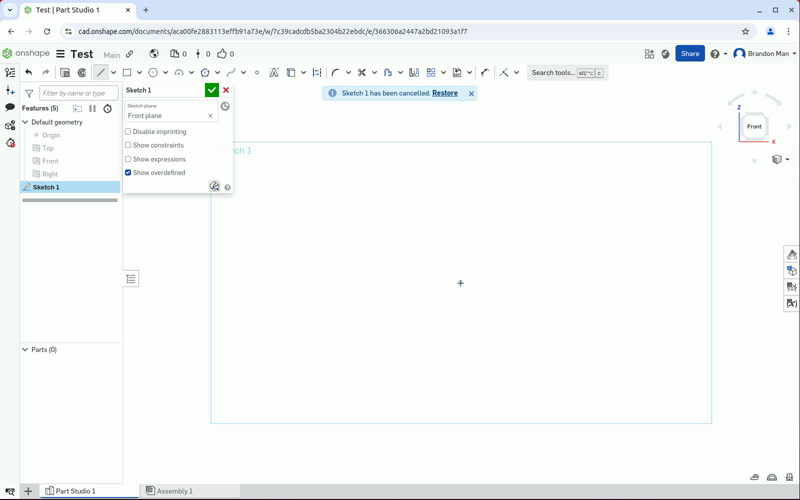
mouse_move(573, 282)
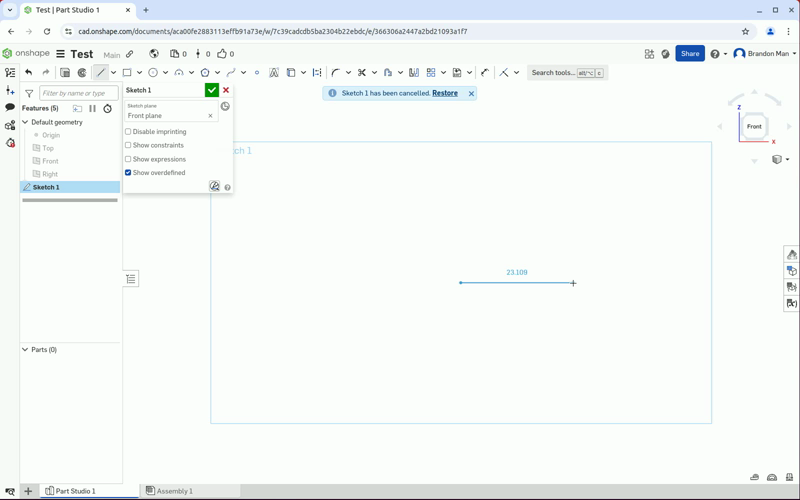
click(573, 282)
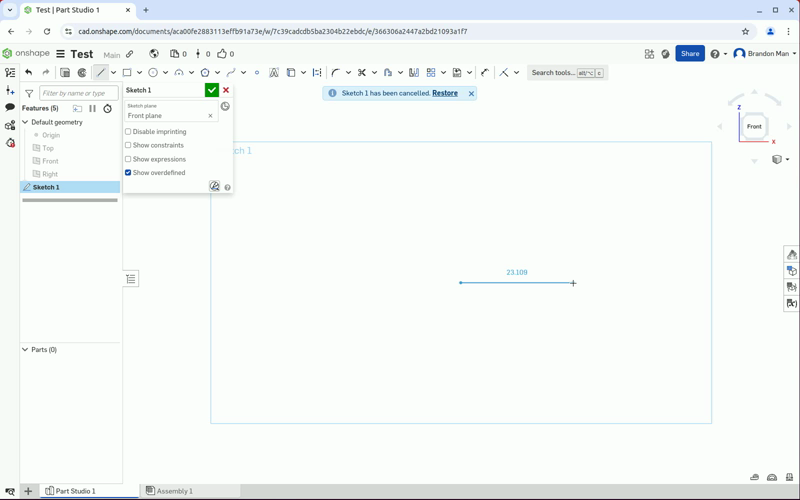
key_up(shift)
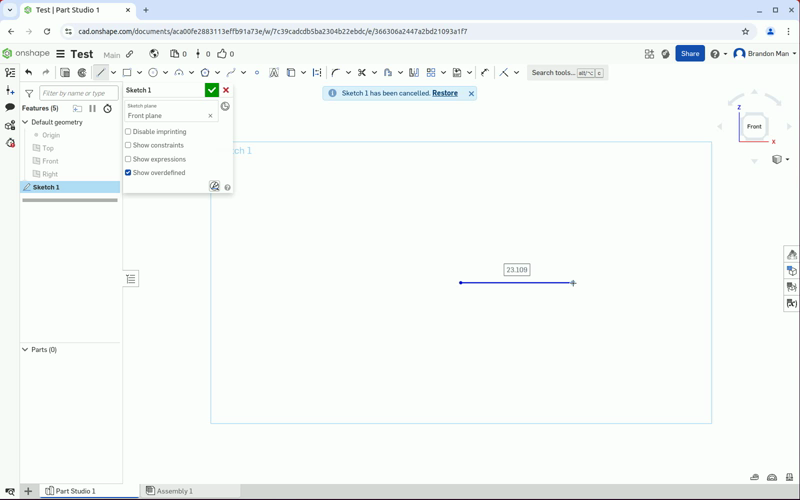
key_down(shift)
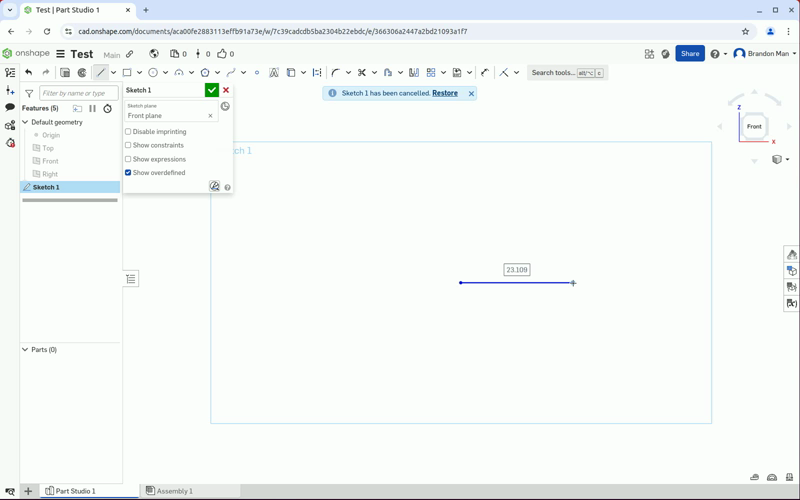
mouse_move(573, 213)
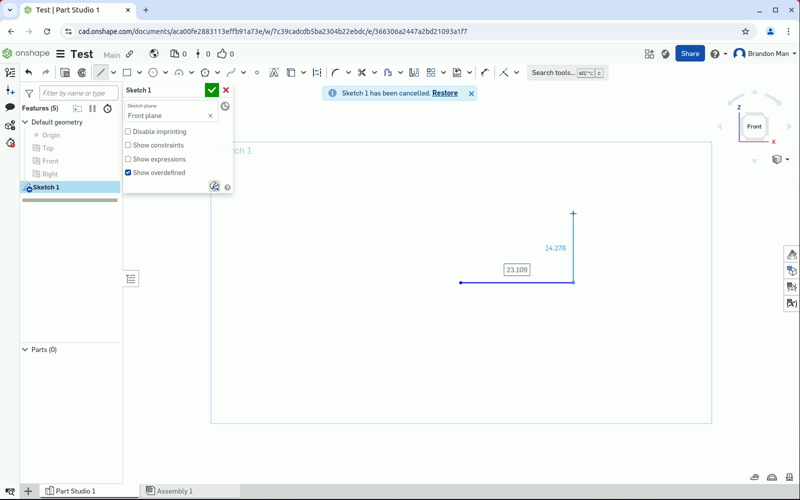
click(573, 213)
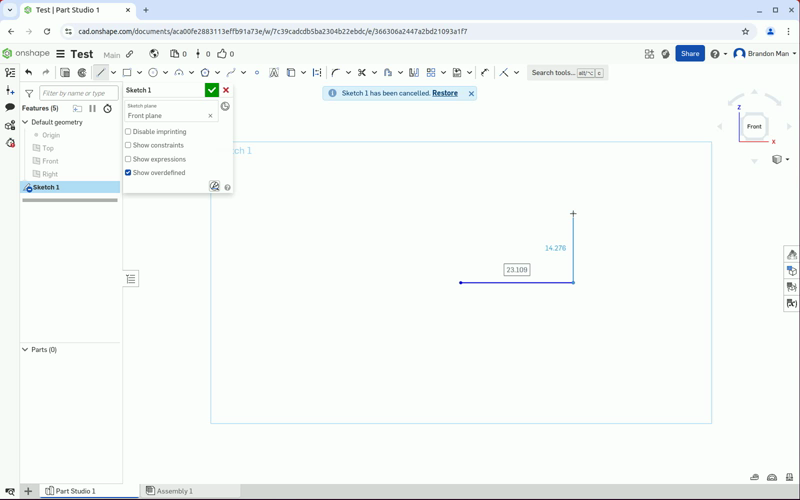
key_up(shift)
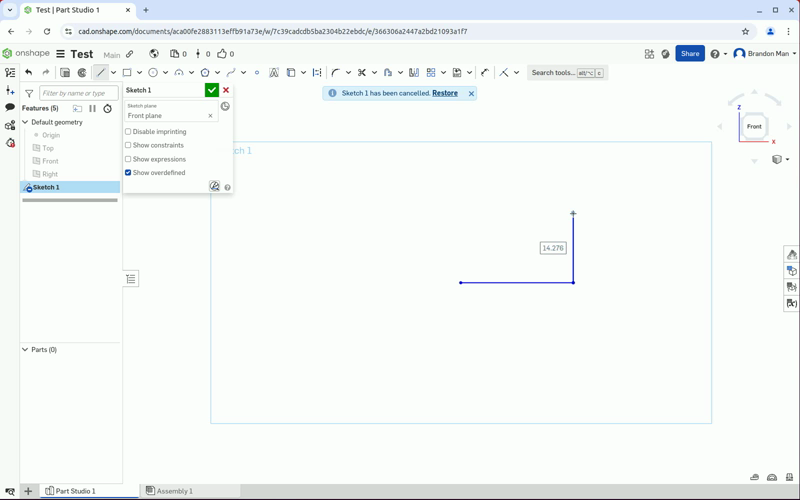
key_down(shift)
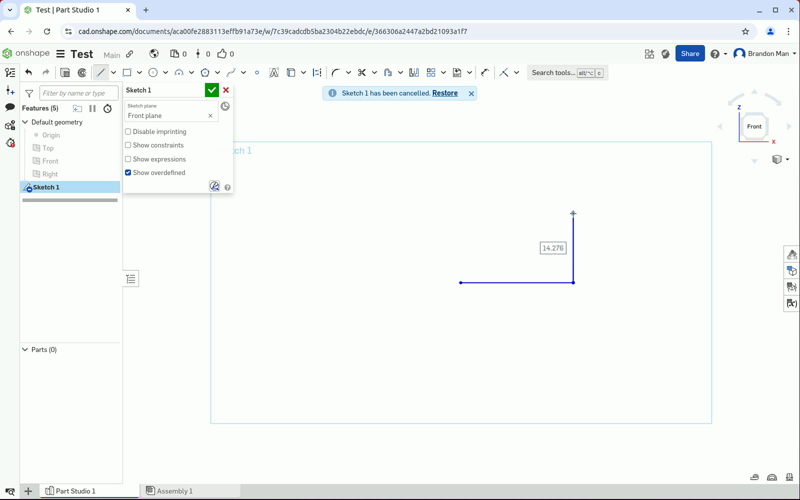
mouse_move(460, 213)
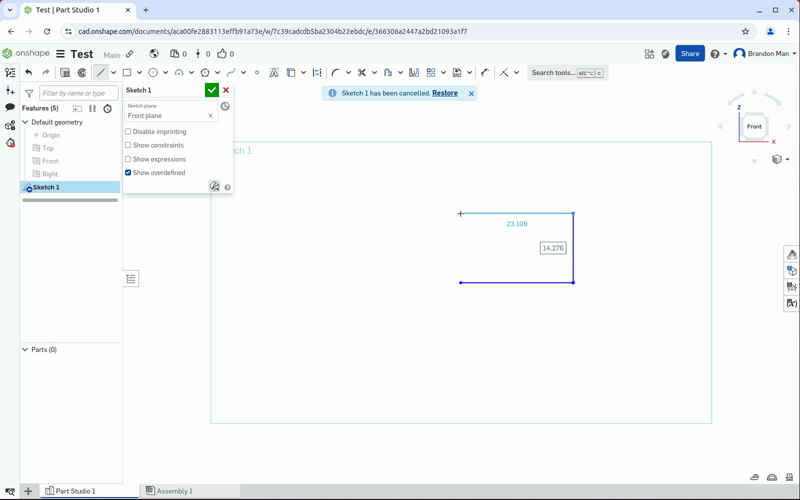
click(460, 213)
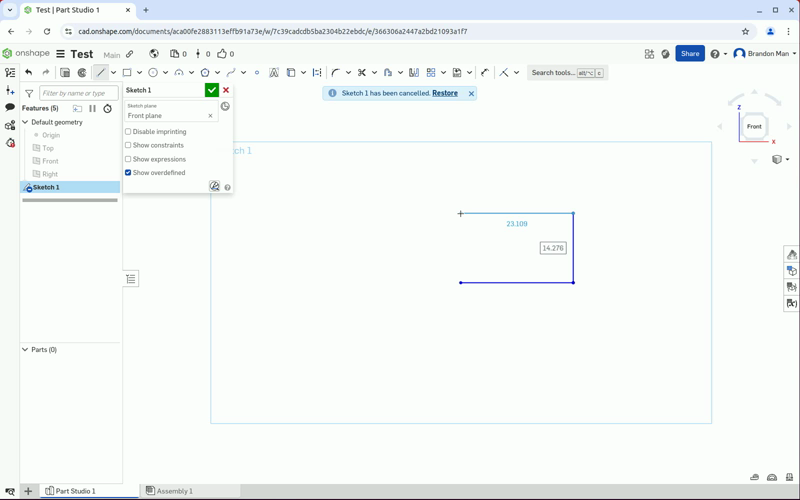
key_up(shift)
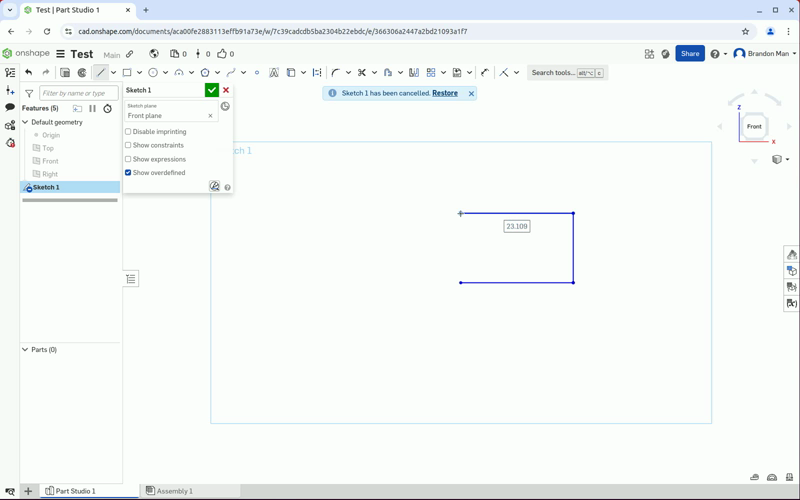
key_down(shift)
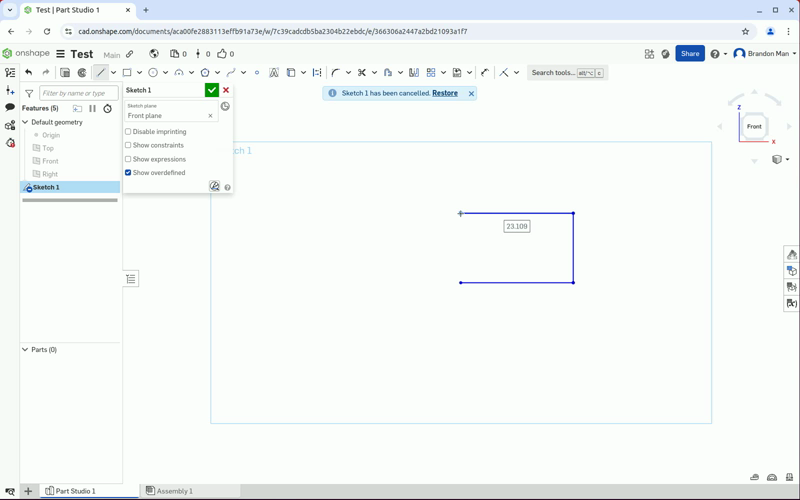
mouse_move(460, 282)
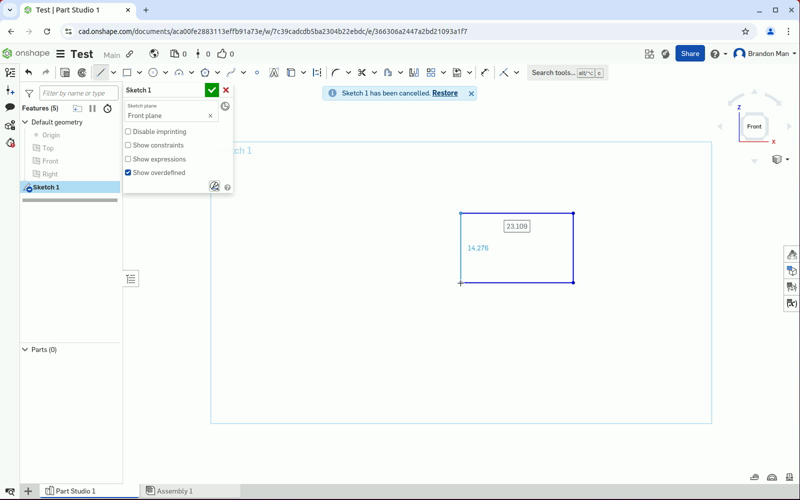
key_up(shift)
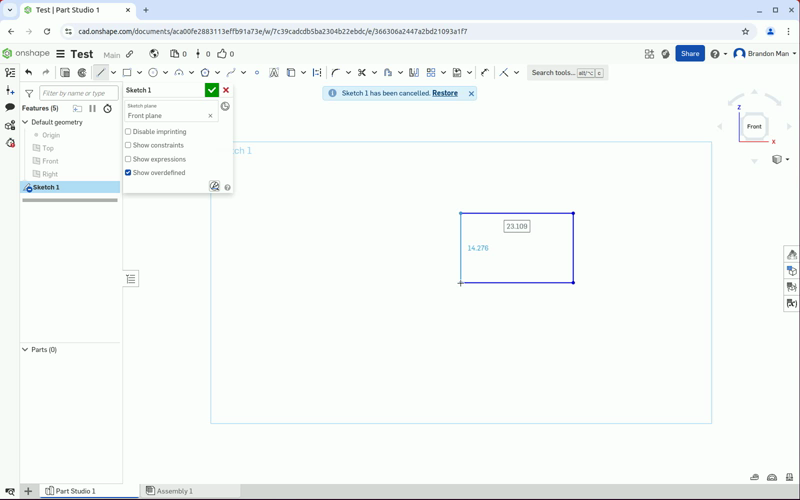
click(460, 282)
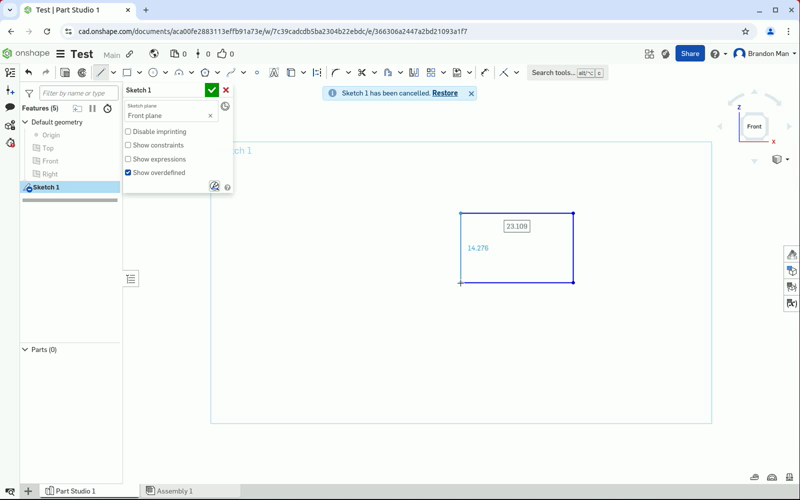
key(esc)
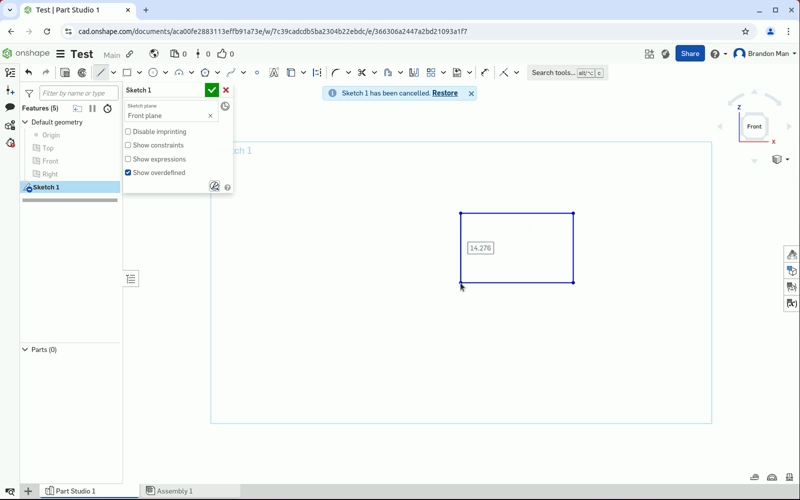
mouse_move(547, 237)
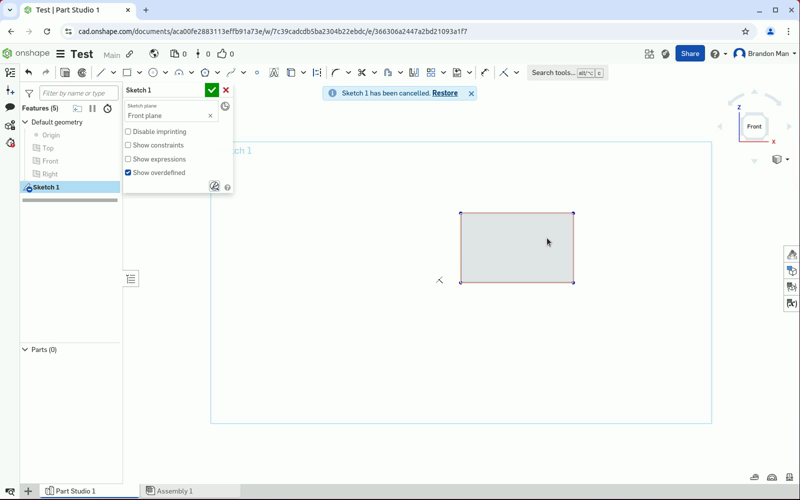
click(547, 237)
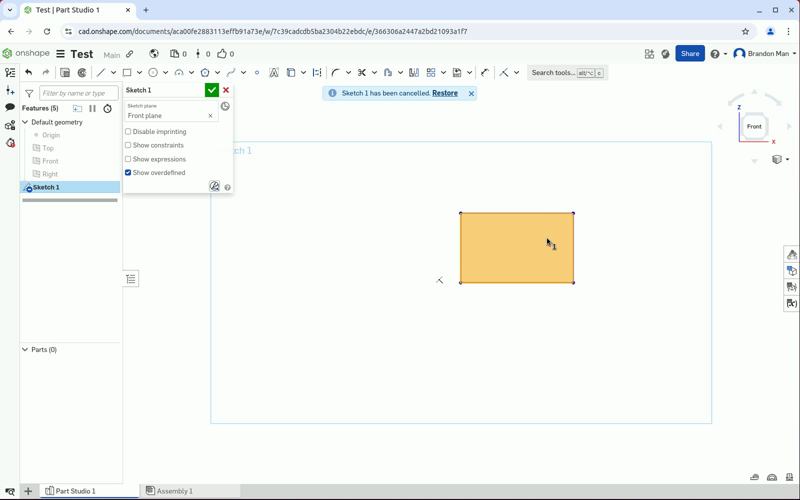
mouse_move(73, 352)
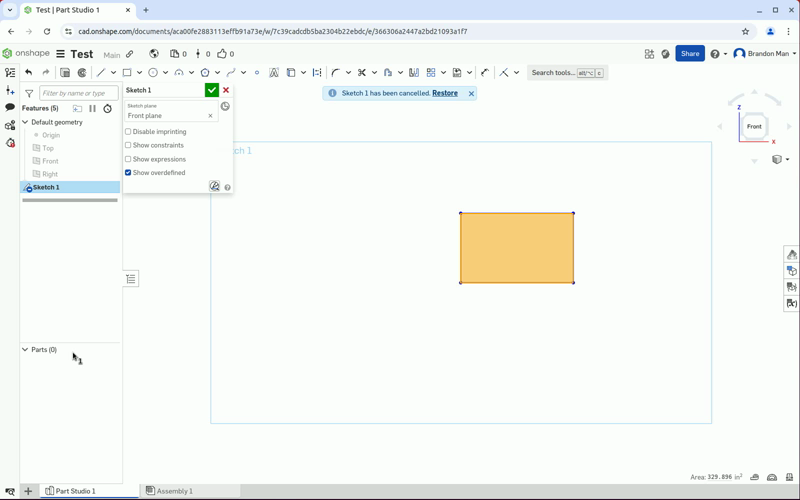
key(shift+y)
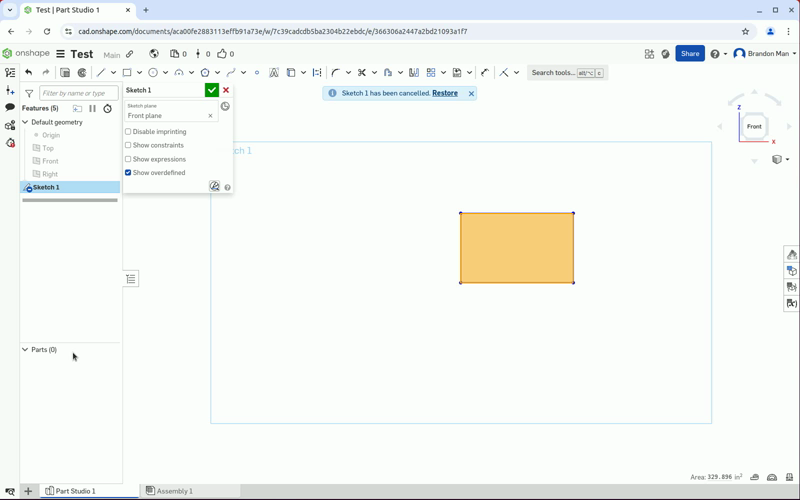
key(shift+e)
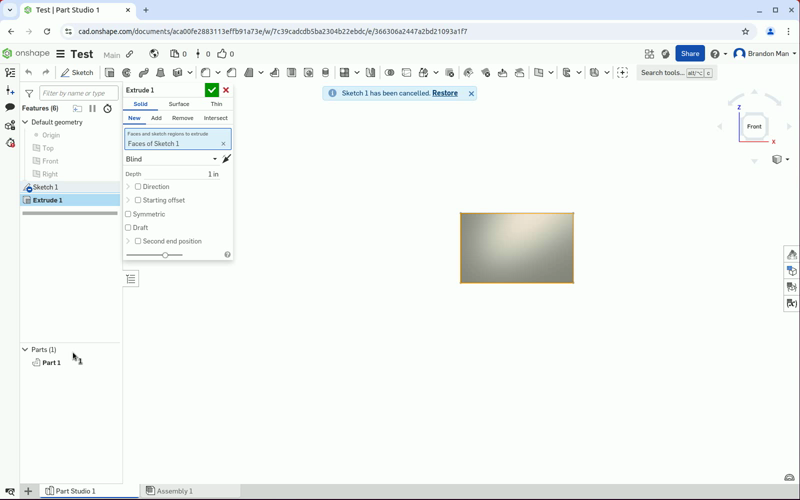
mouse_move(143, 106)
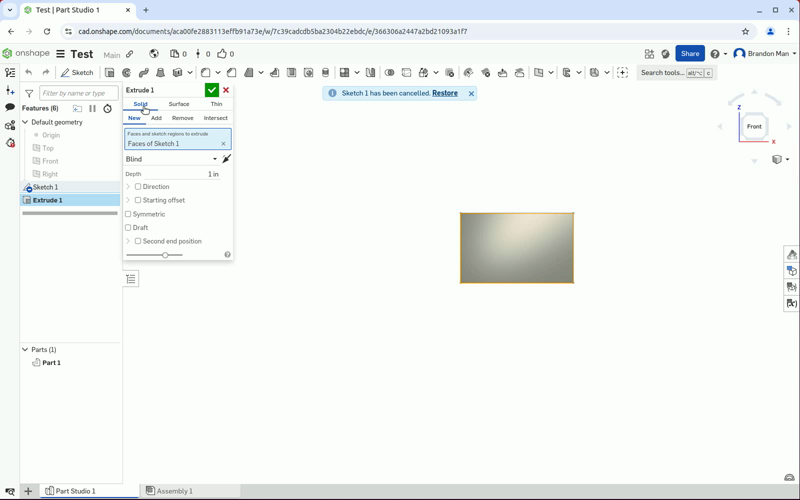
click(143, 106)
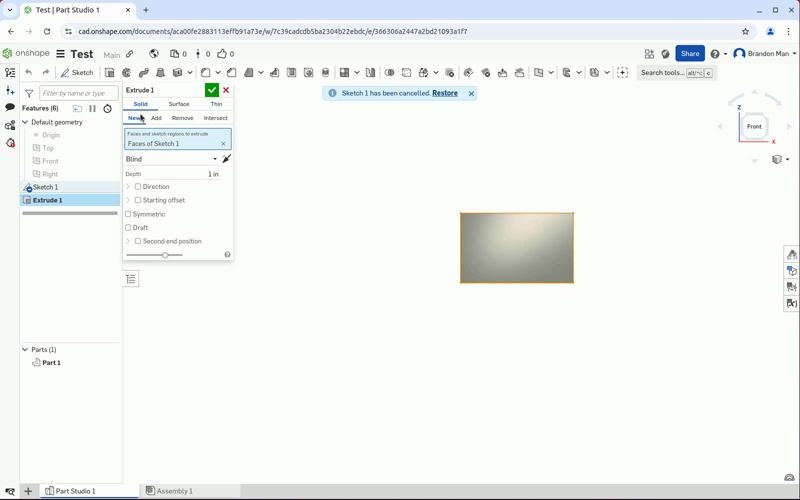
mouse_move(137, 120)
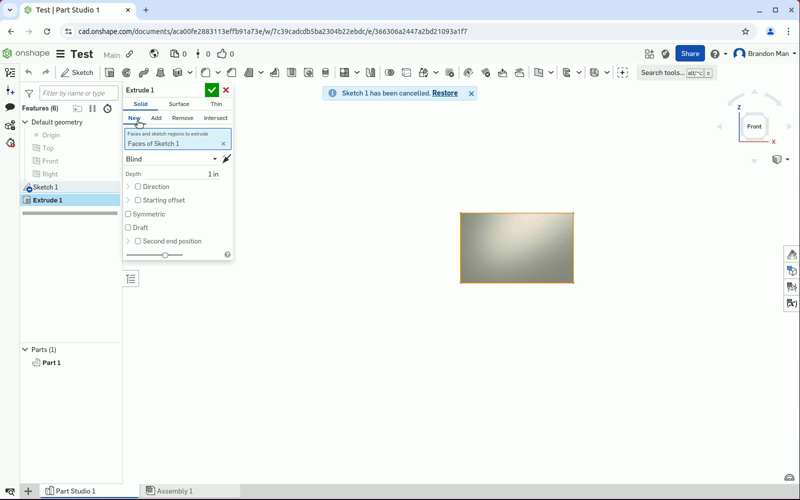
click(137, 120)
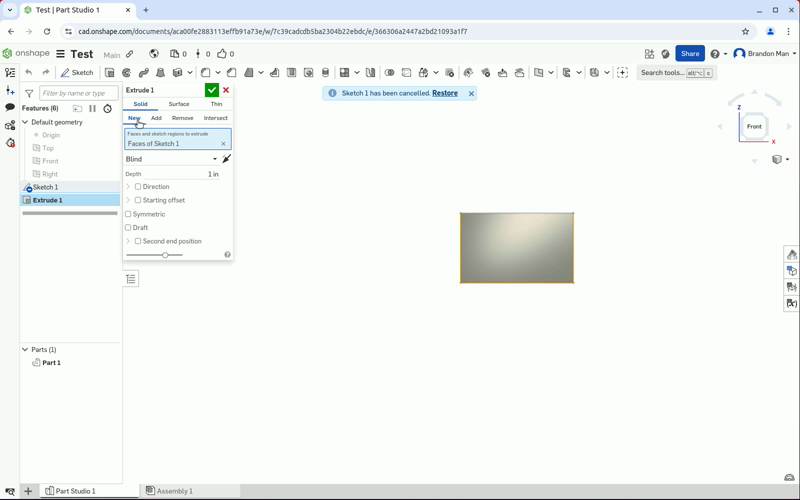
key(tab, 4)
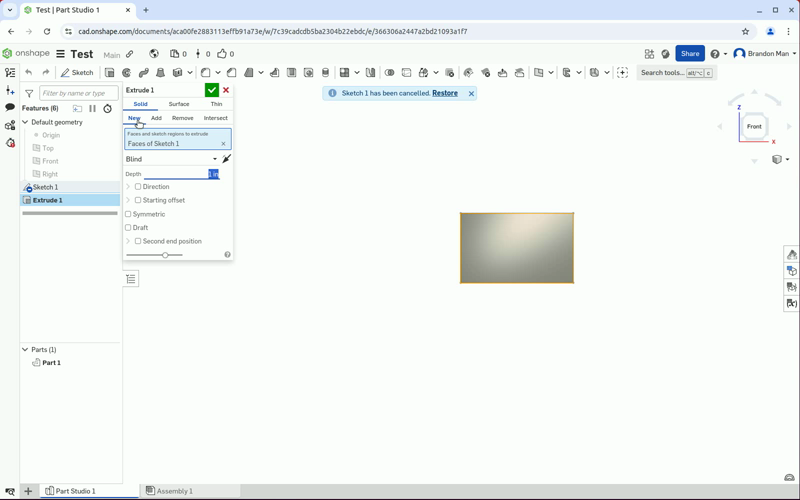
text(14.443)
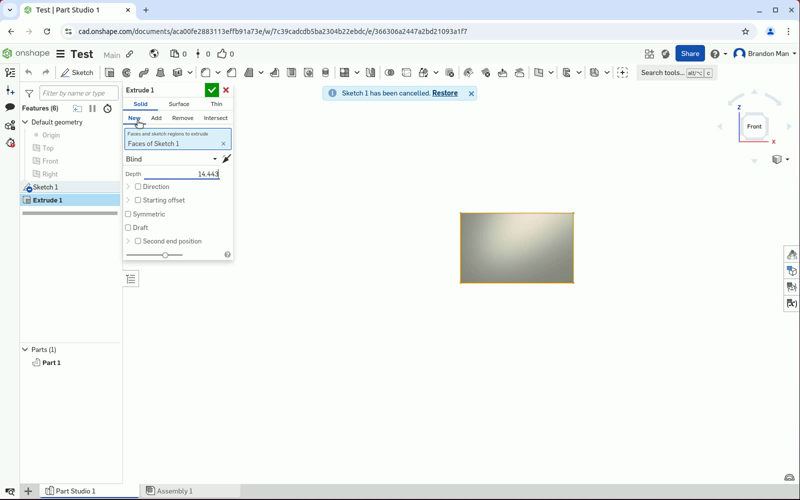
key(enter)
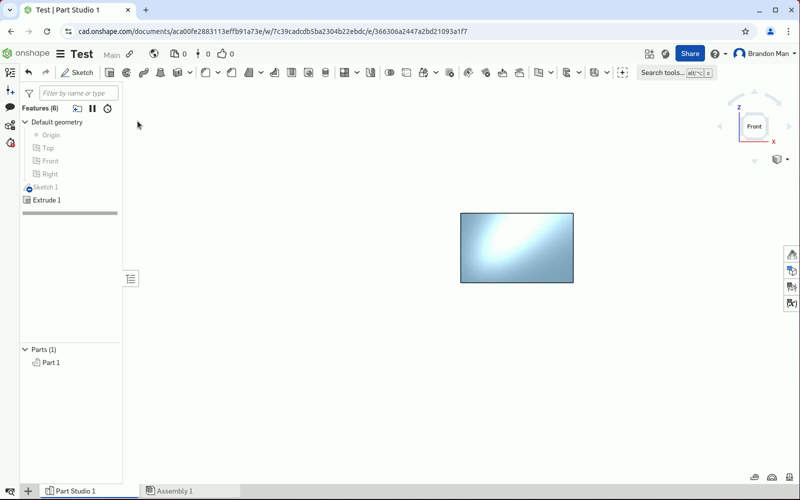
key(shift+h)
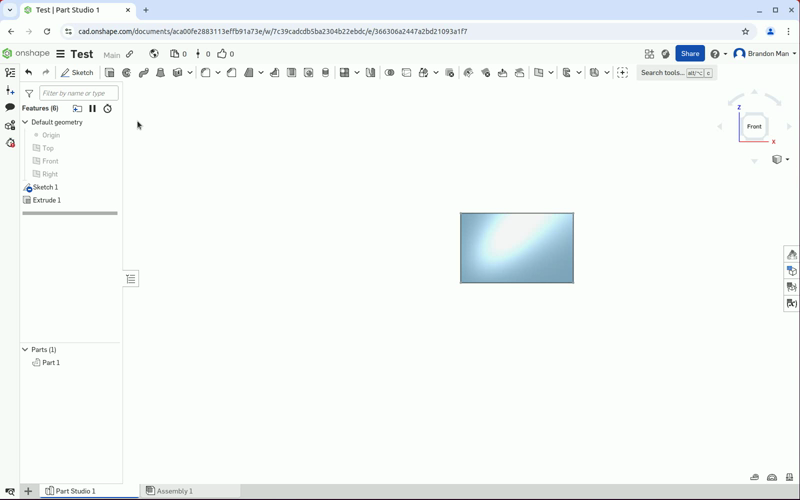
key(shift+h)
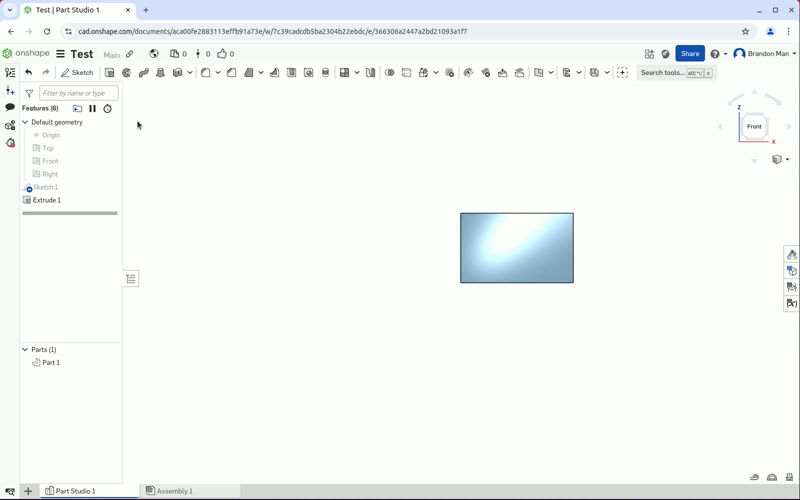
mouse_move(73, 189)
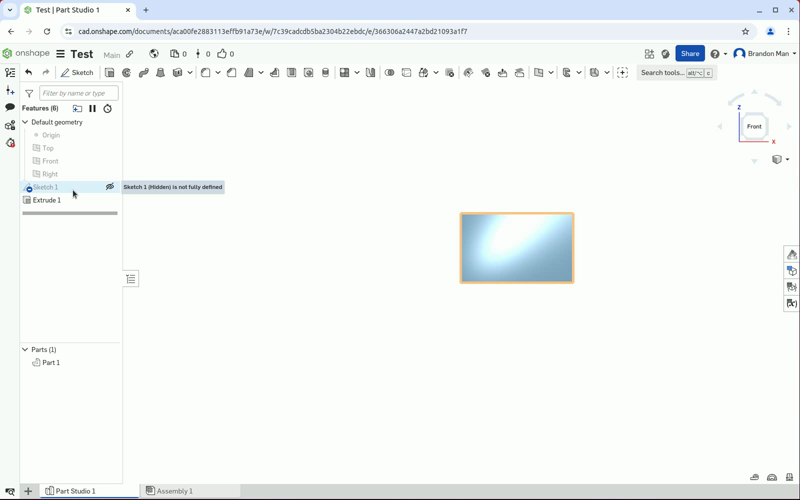
click(73, 189)
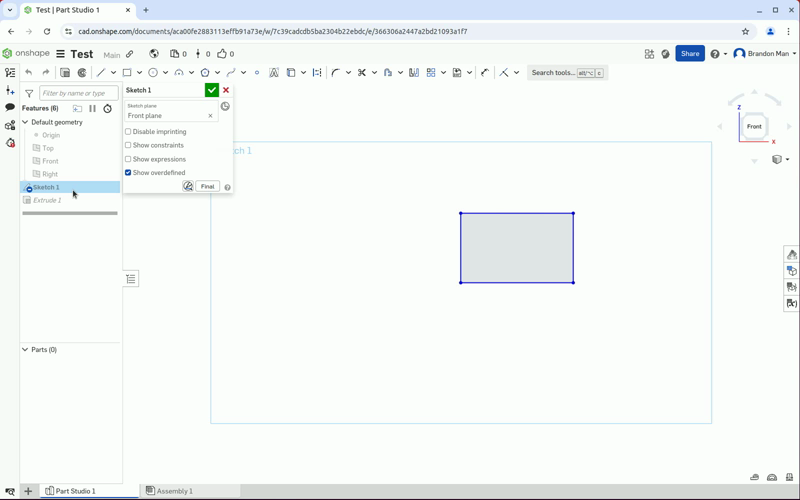
mouse_move(229, 92)
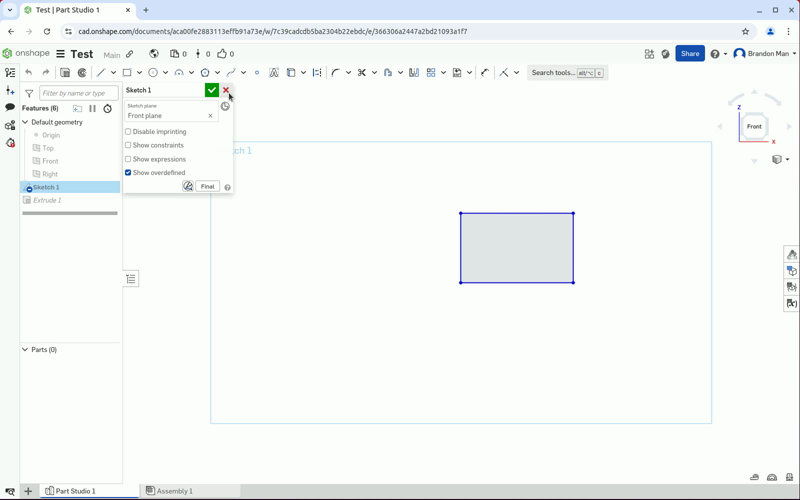
click(229, 92)
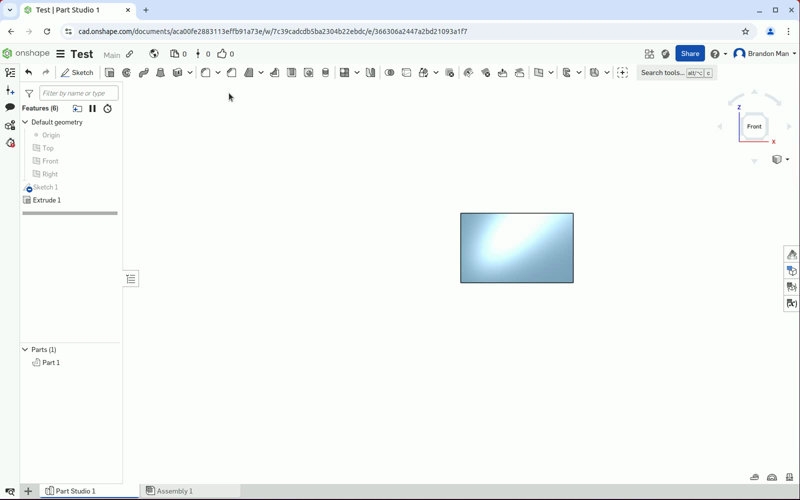
mouse_move(73, 352)
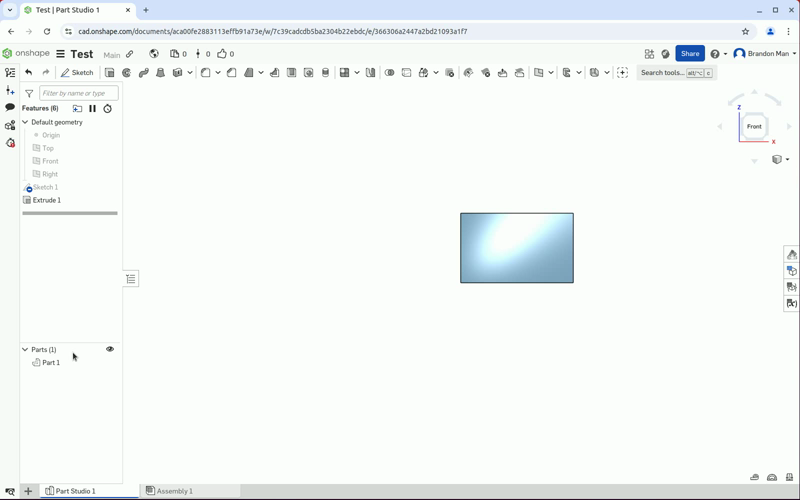
key(y)
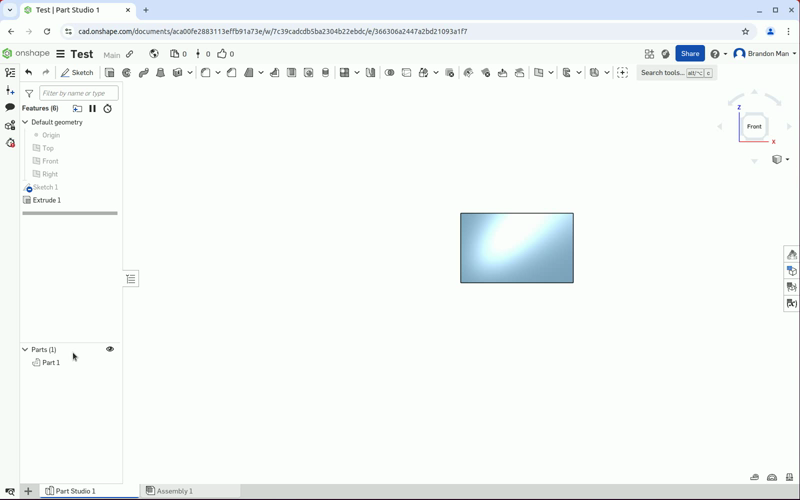
key(shift+p)
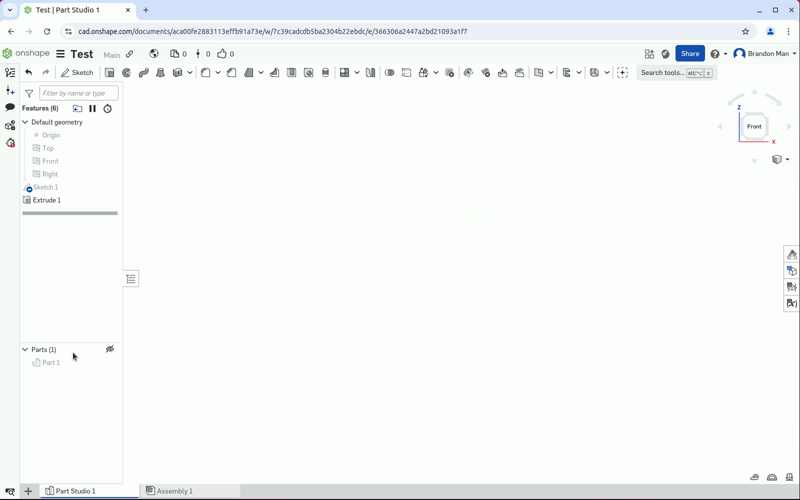
key(space)
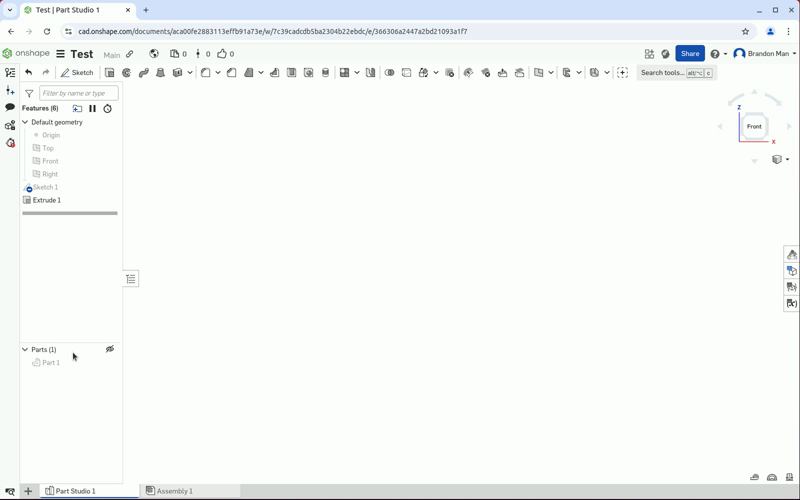
key_down(shift)
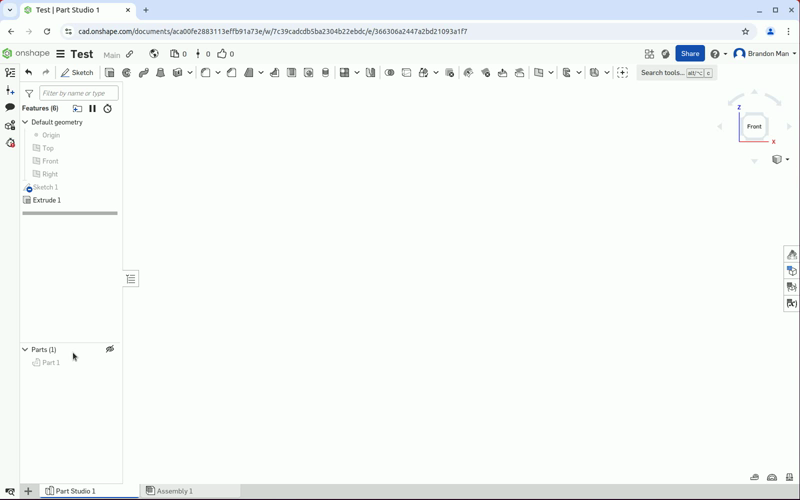
key(down)
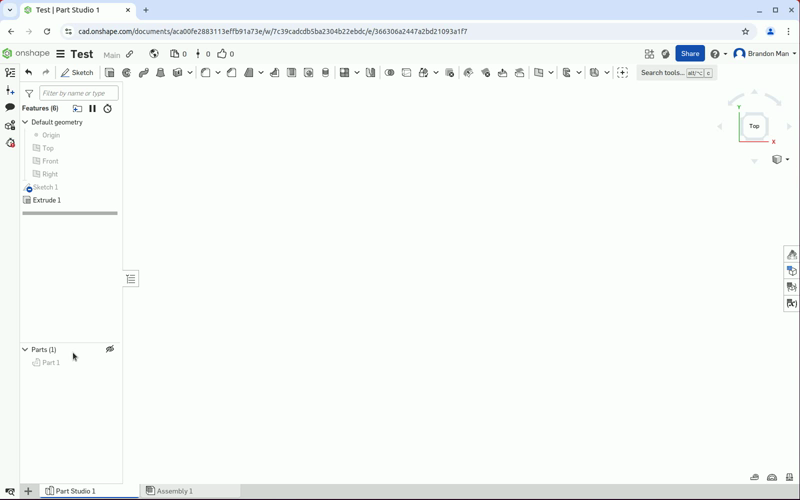
key_up(shift)
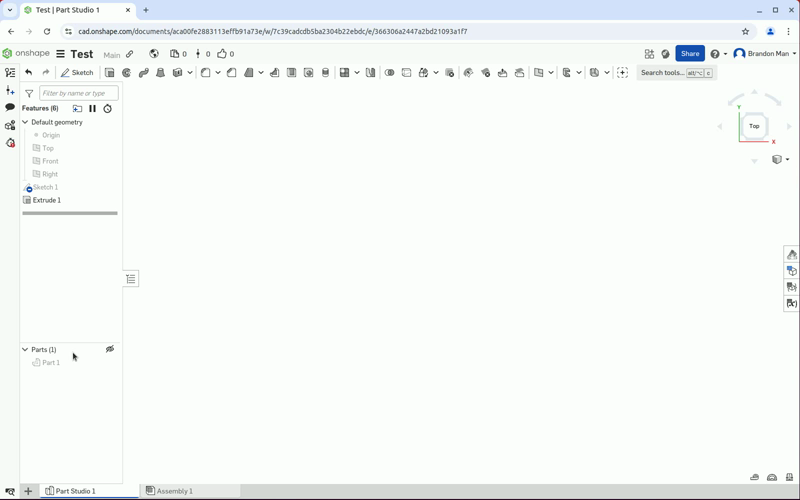
mouse_move(73, 352)
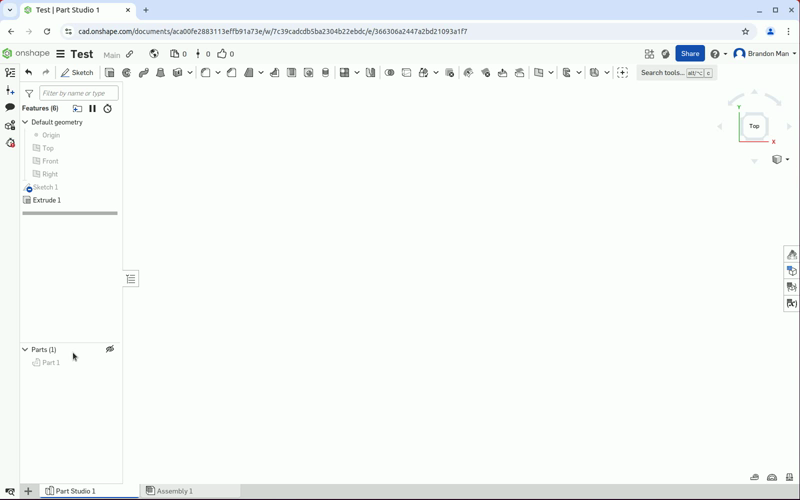
key(shift+y)
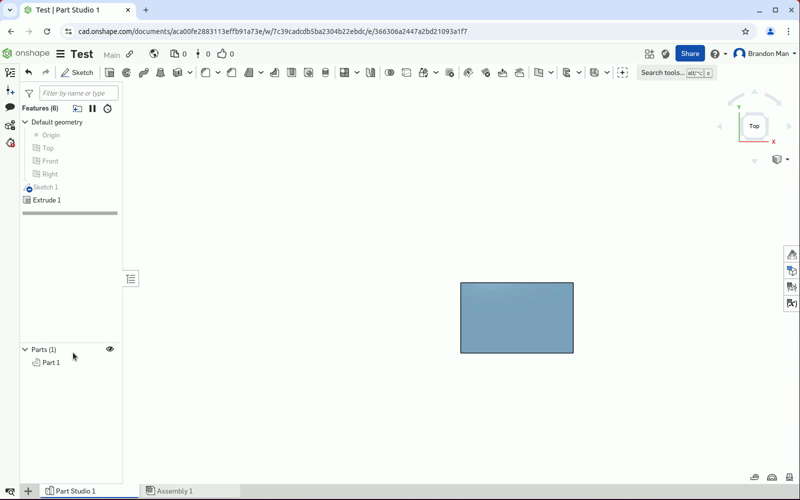
mouse_move(541, 75)
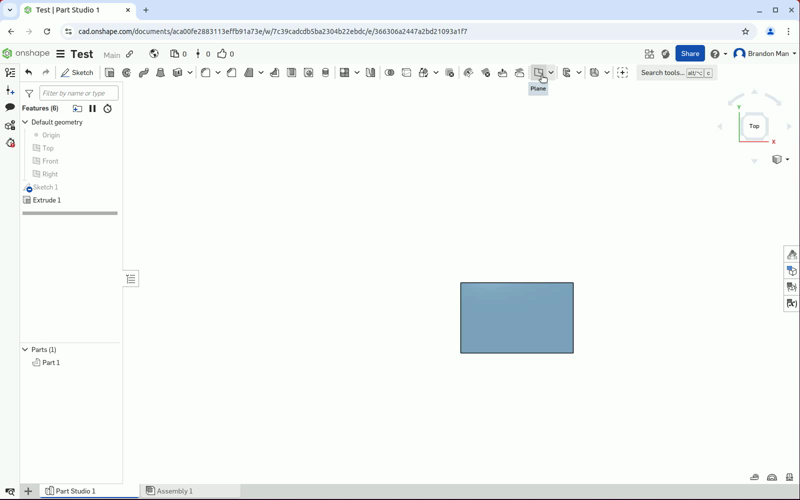
click(541, 75)
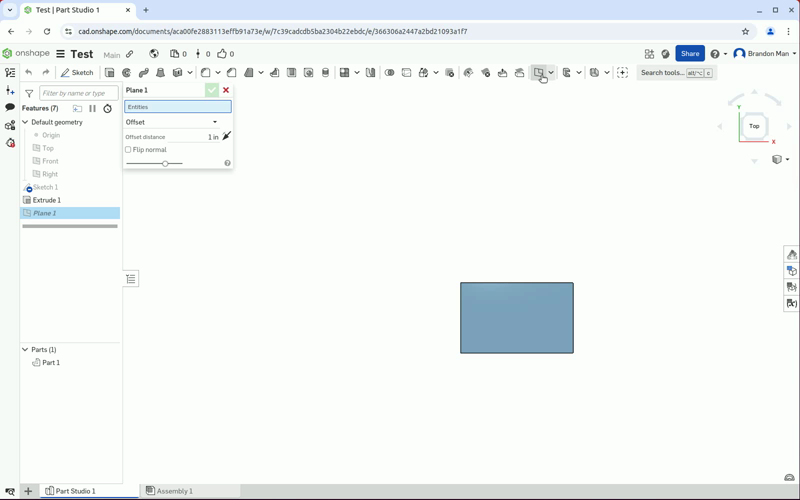
mouse_move(73, 150)
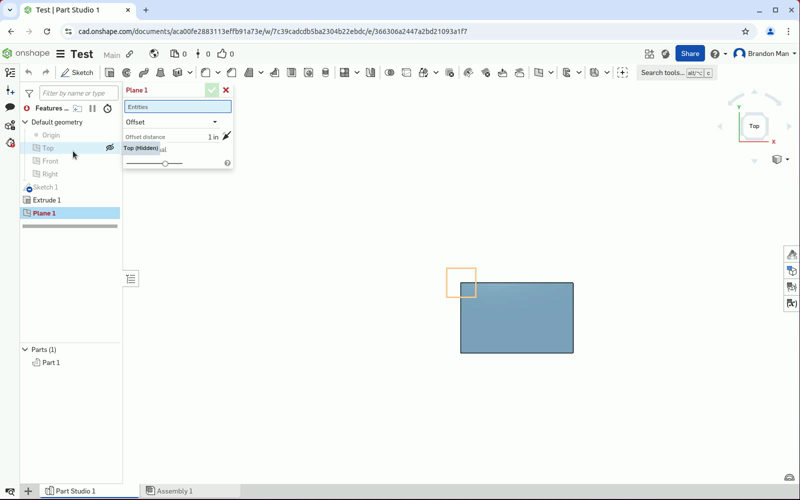
click(73, 150)
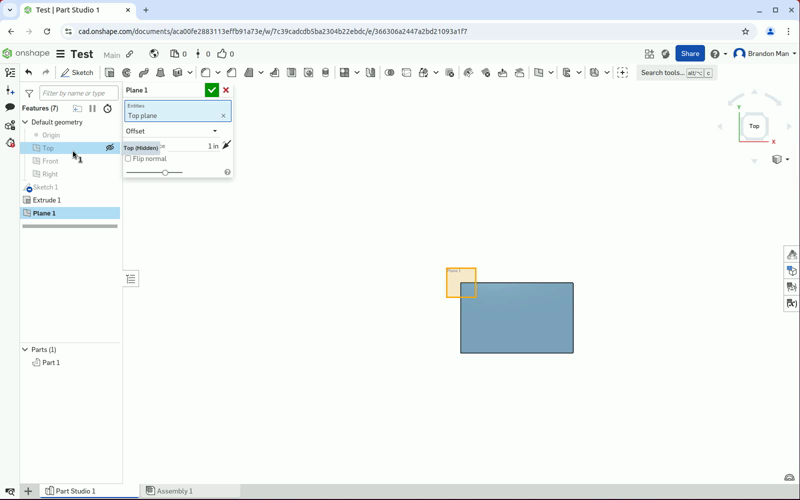
key(tab, 2)
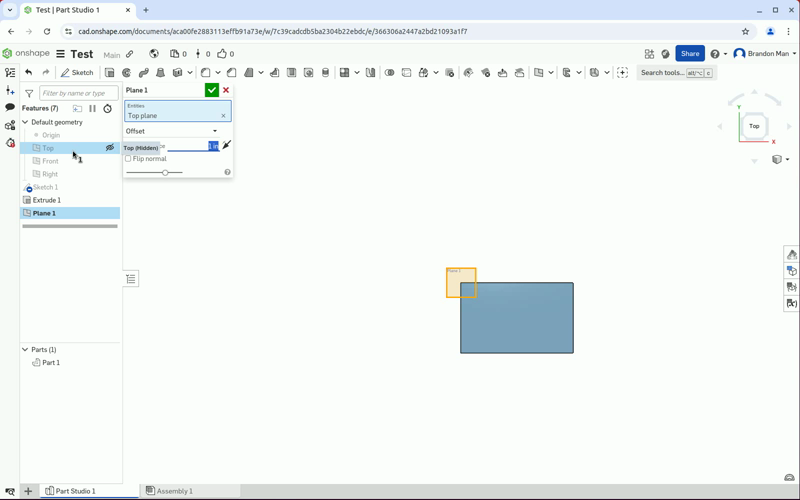
text(14.45)
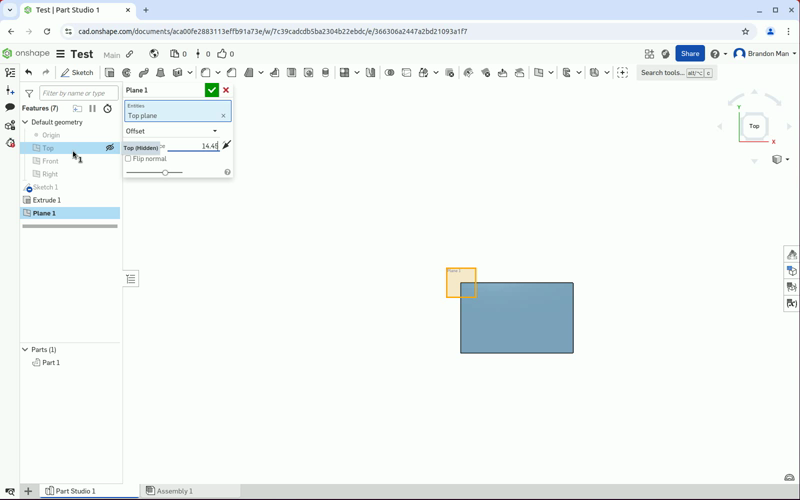
key(enter, 2)
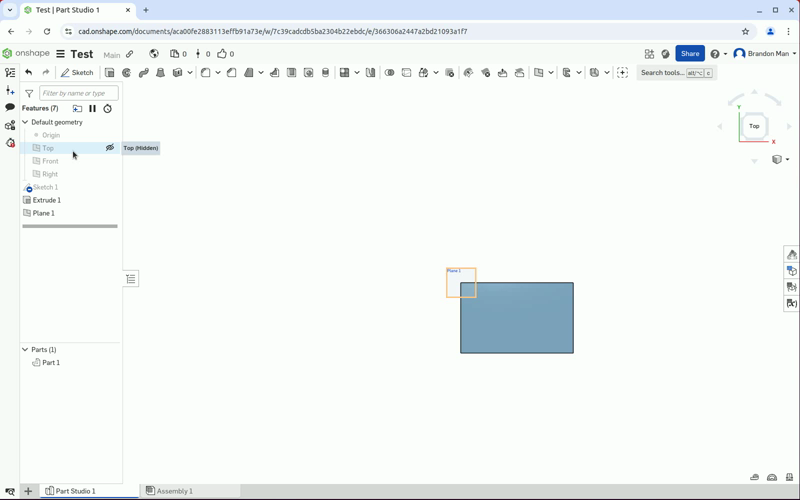
key(shift+s)
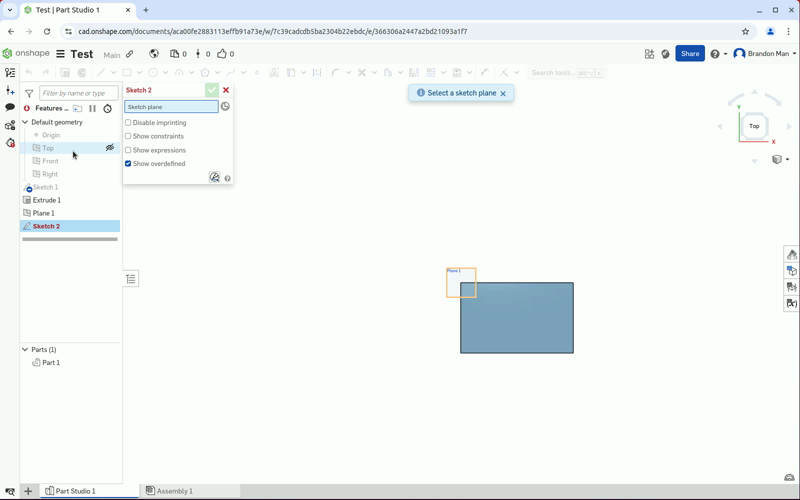
mouse_move(73, 215)
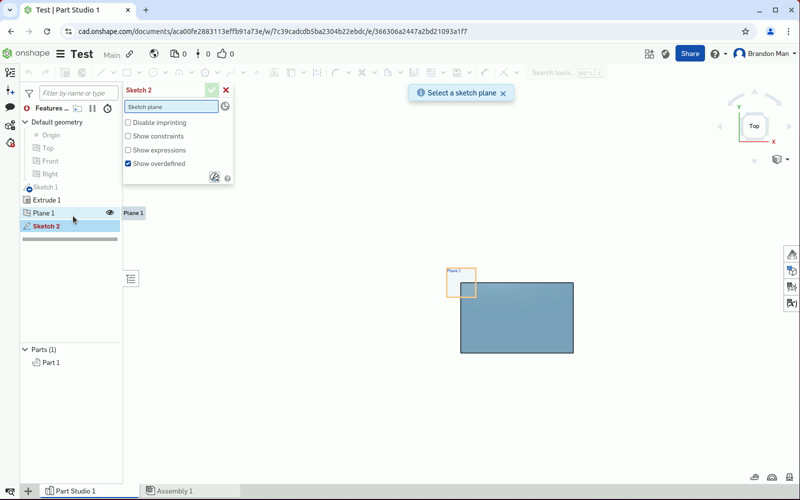
click(73, 215)
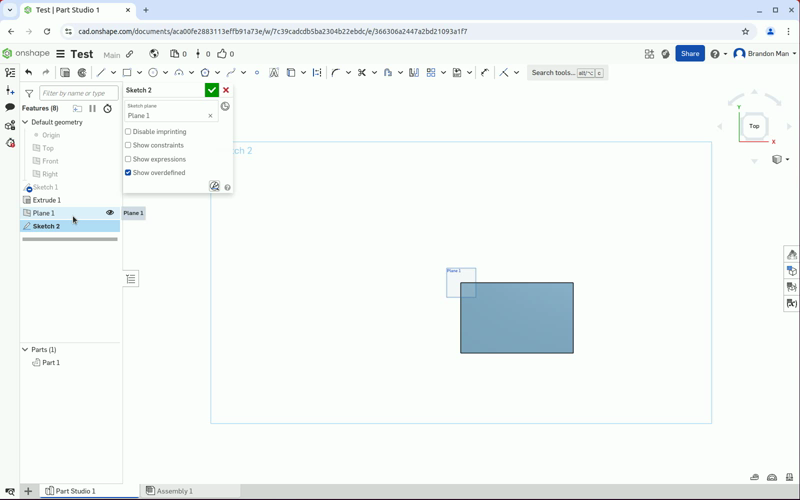
mouse_move(73, 352)
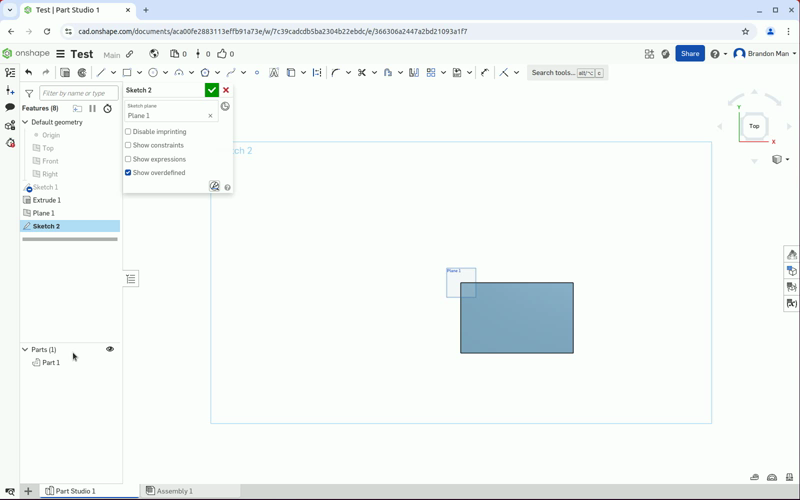
key(y)
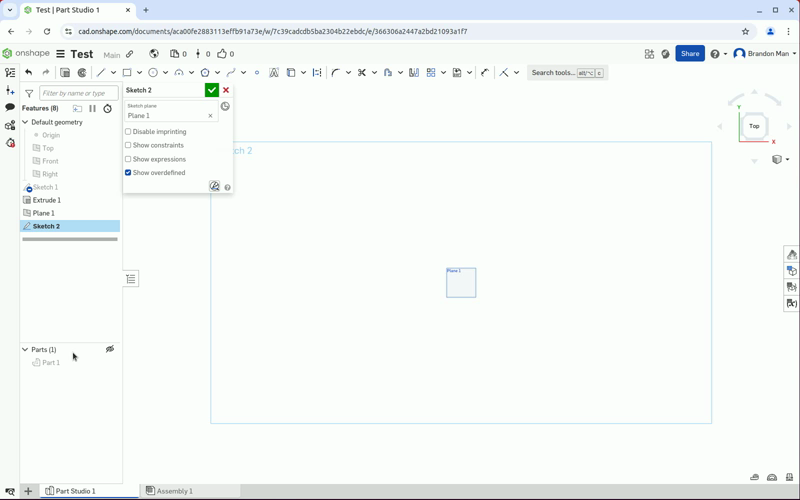
key(l)
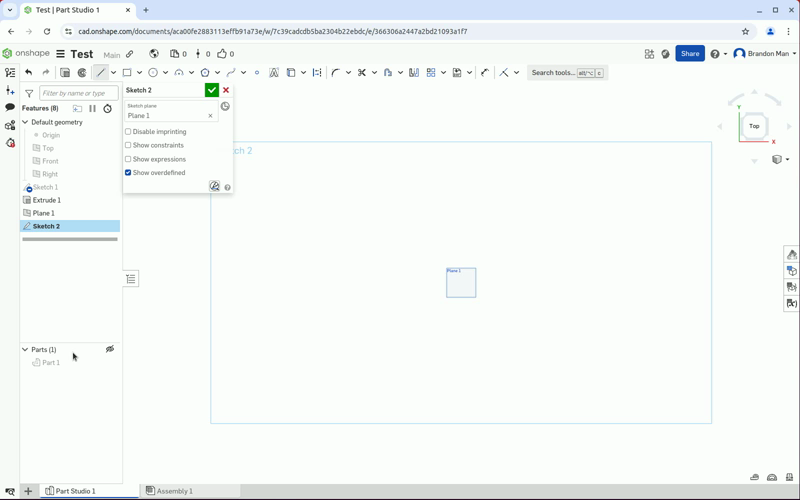
key_down(shift)
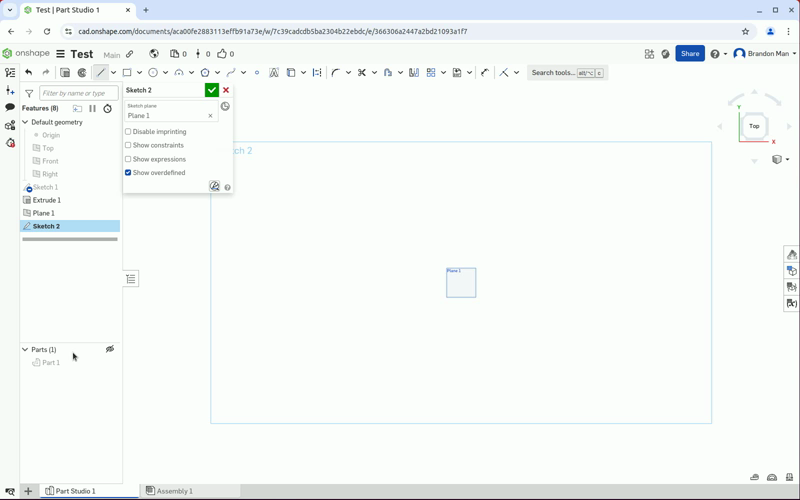
mouse_move(531, 353)
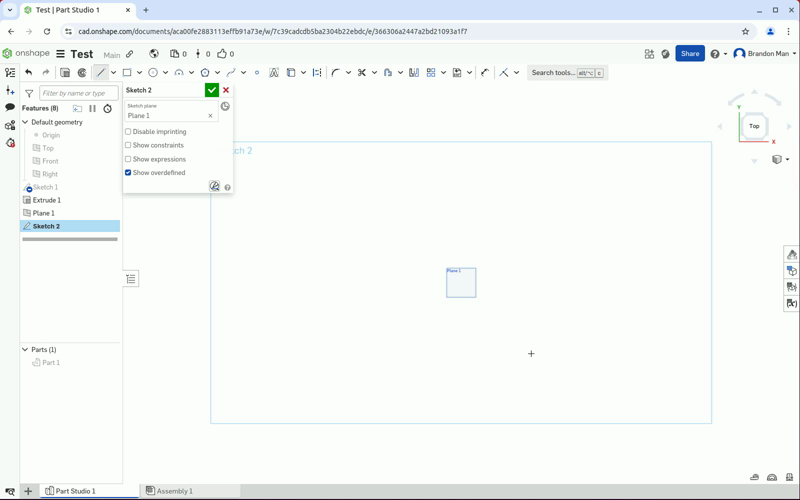
click(531, 353)
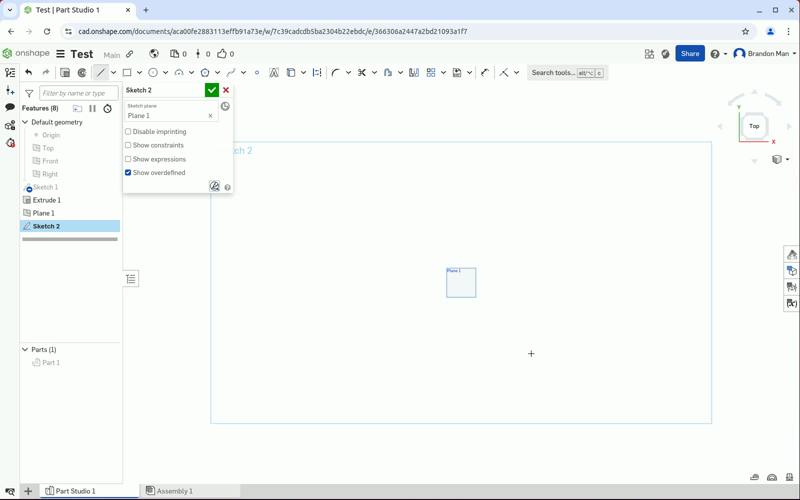
key_up(shift)
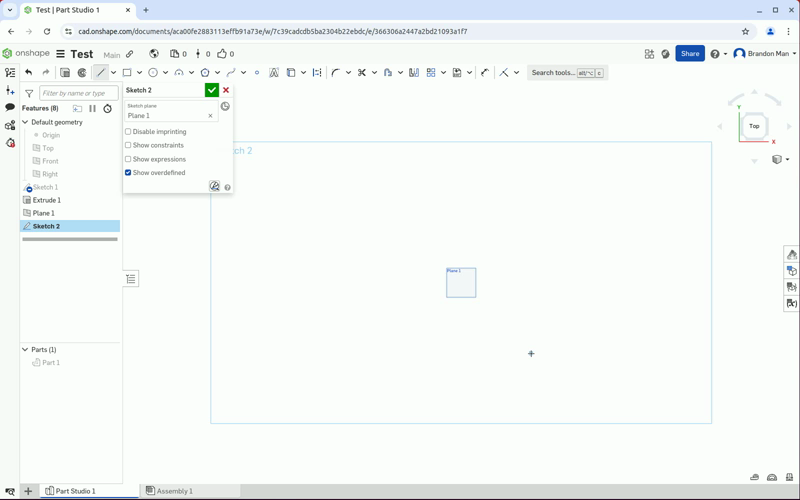
key_down(shift)
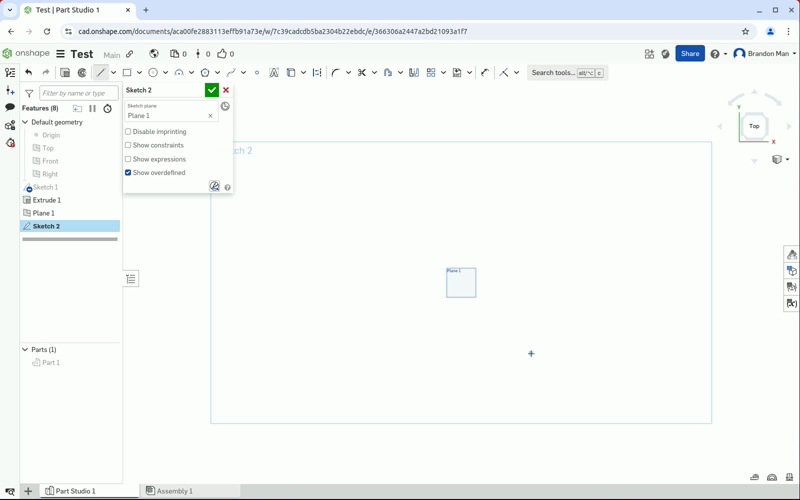
mouse_move(561, 353)
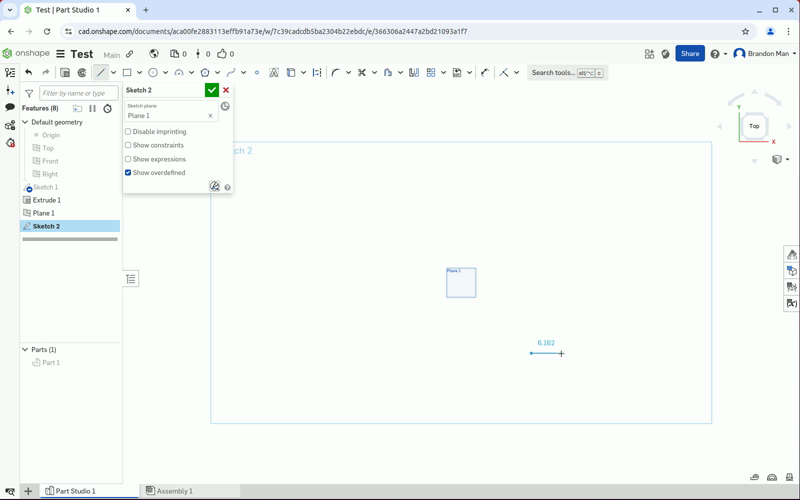
mouse_move(574, 353)
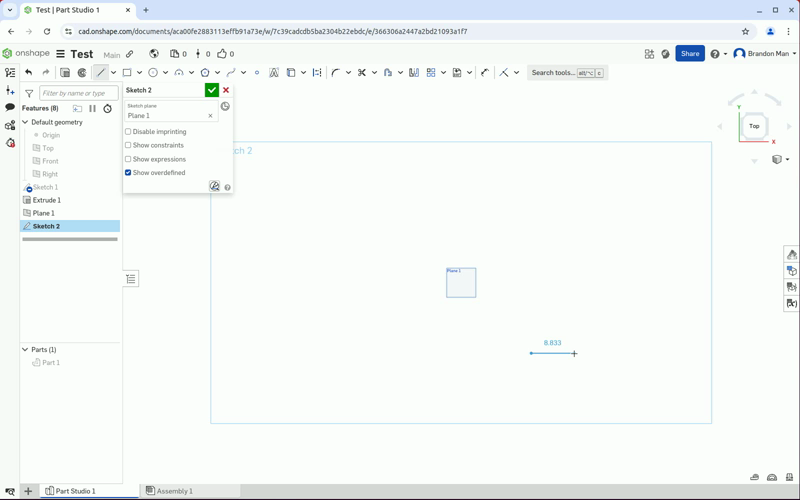
click(574, 353)
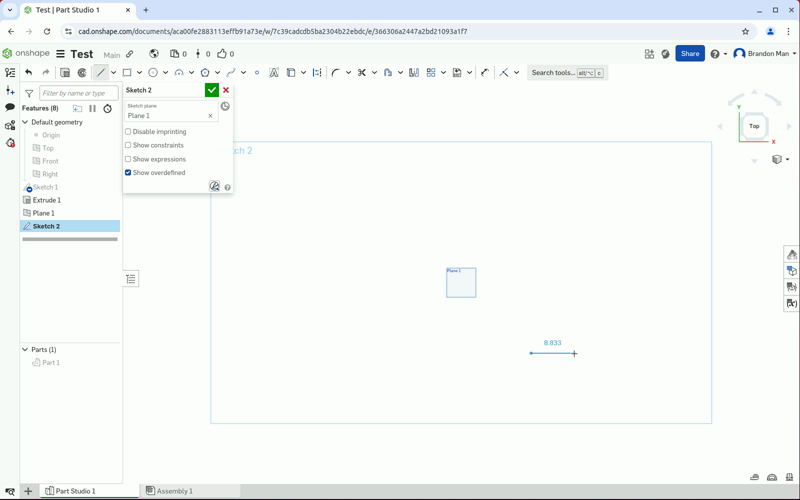
key_up(shift)
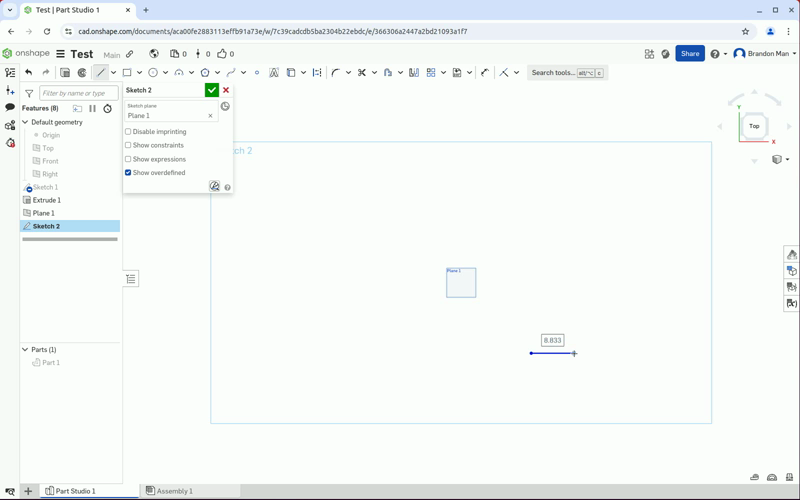
key_down(shift)
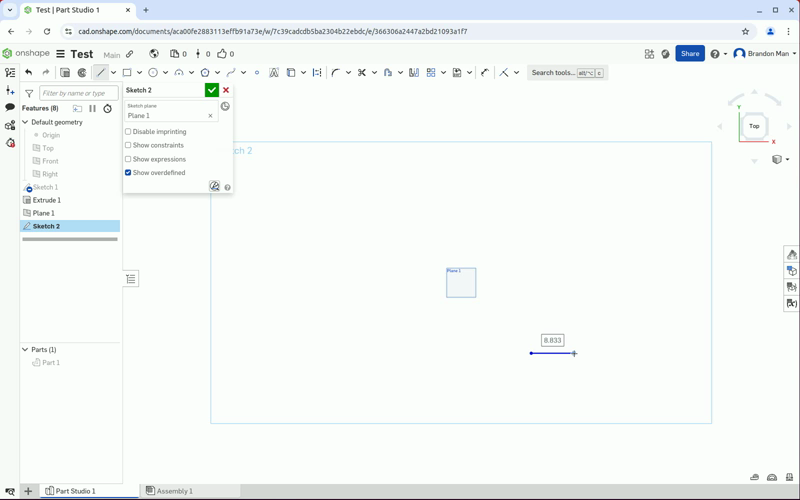
mouse_move(589, 353)
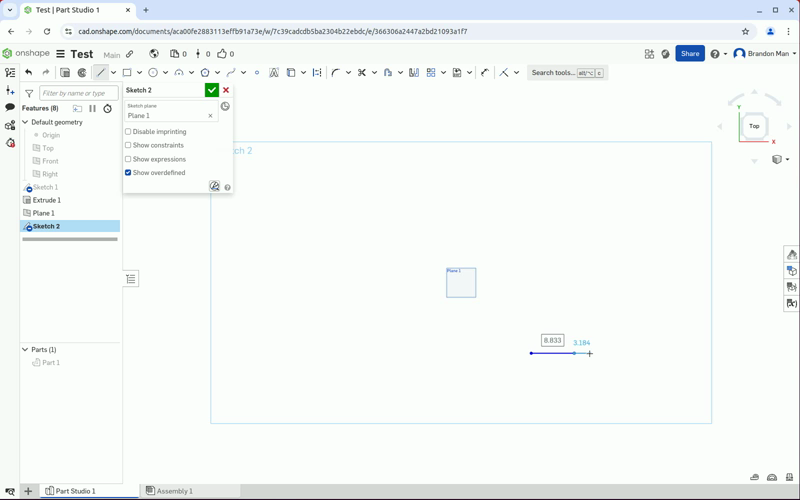
mouse_move(574, 310)
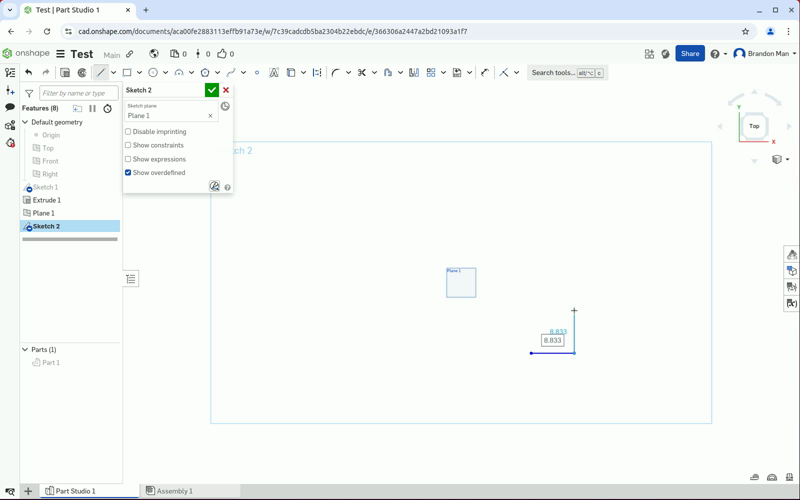
click(574, 310)
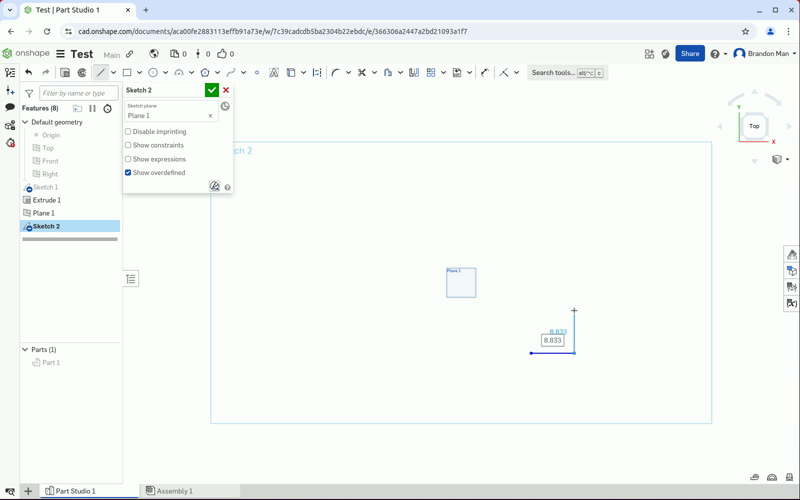
key_up(shift)
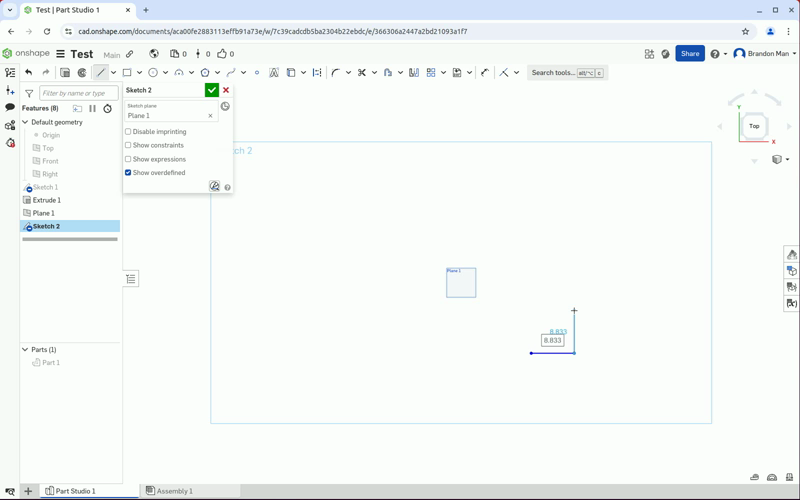
key_down(shift)
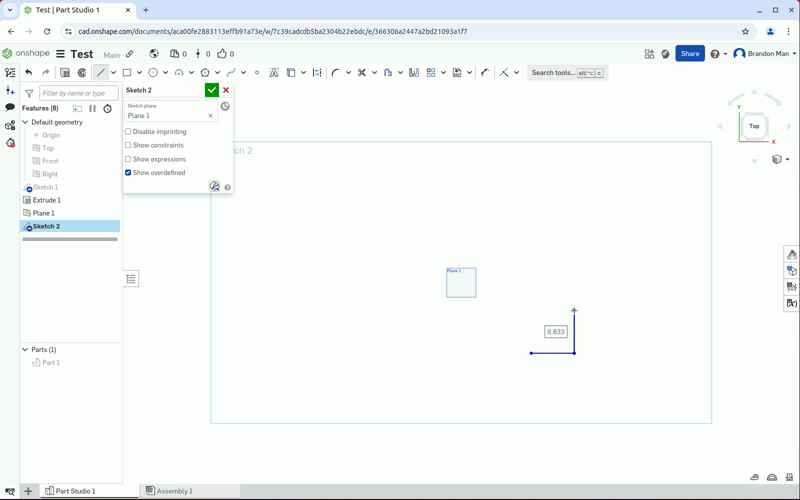
mouse_move(589, 310)
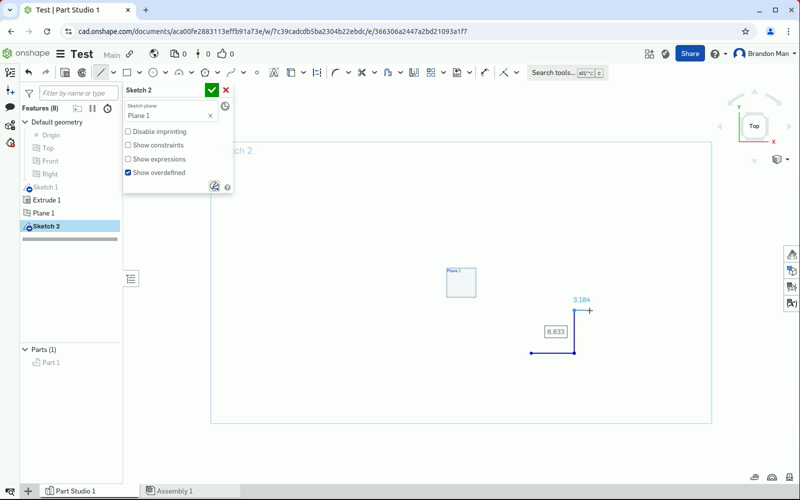
mouse_move(531, 310)
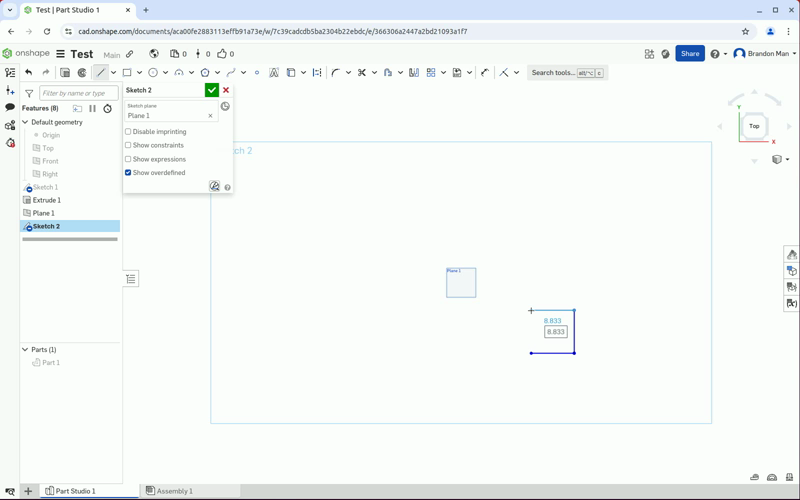
click(531, 310)
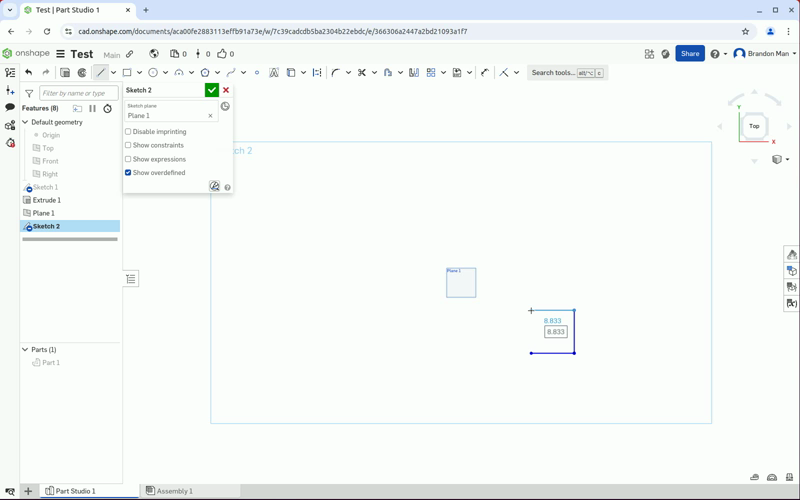
key_up(shift)
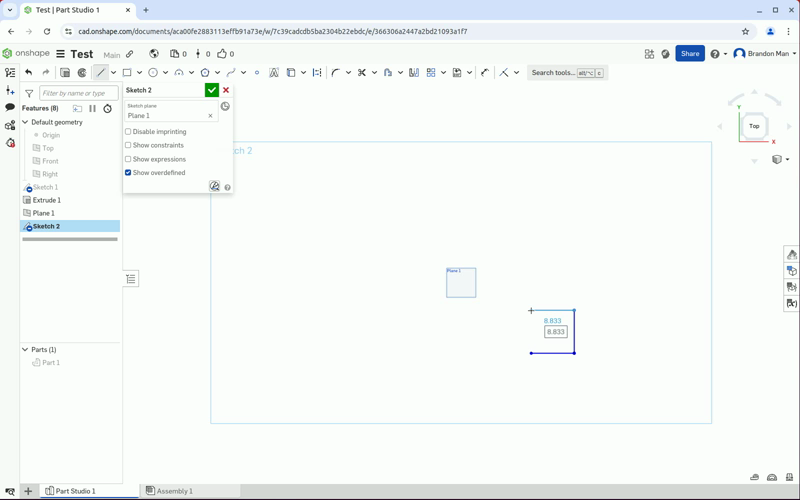
mouse_move(561, 310)
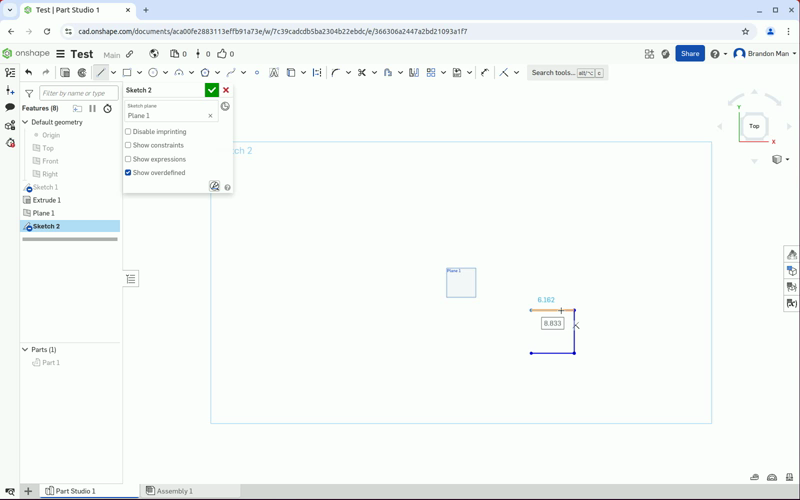
key_down(shift)
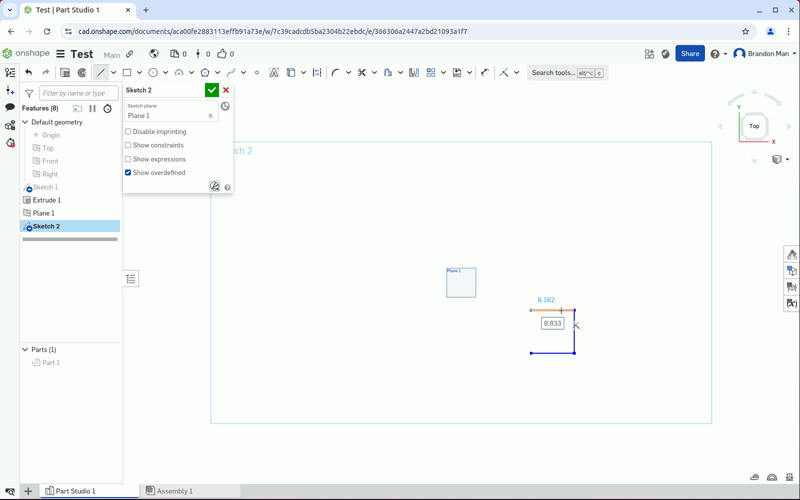
mouse_move(531, 353)
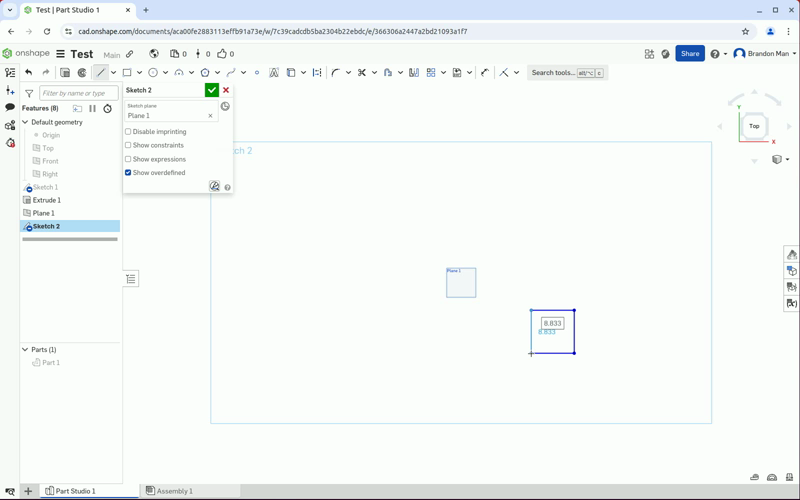
key_up(shift)
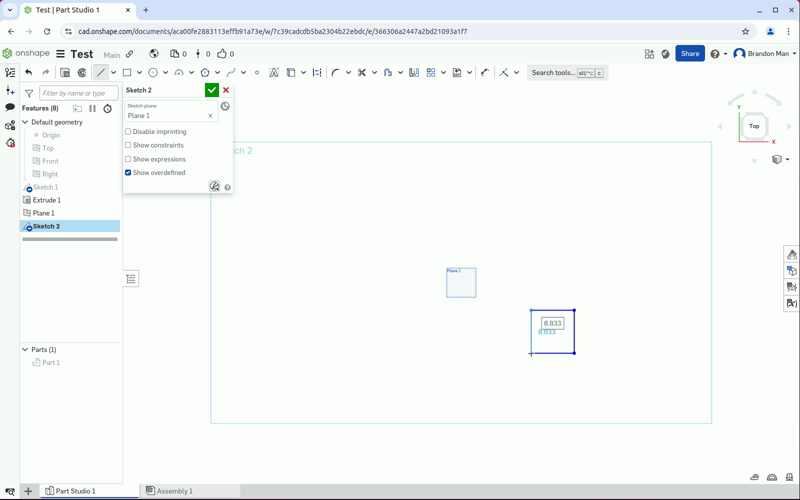
click(531, 353)
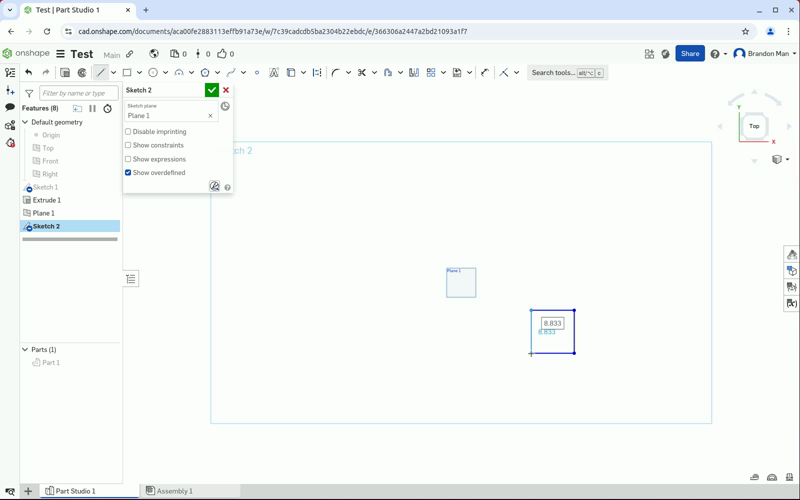
key(esc)
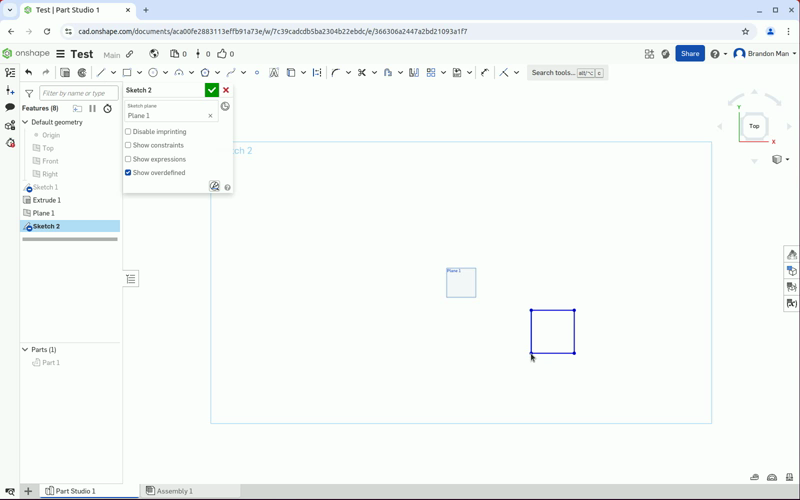
mouse_move(554, 317)
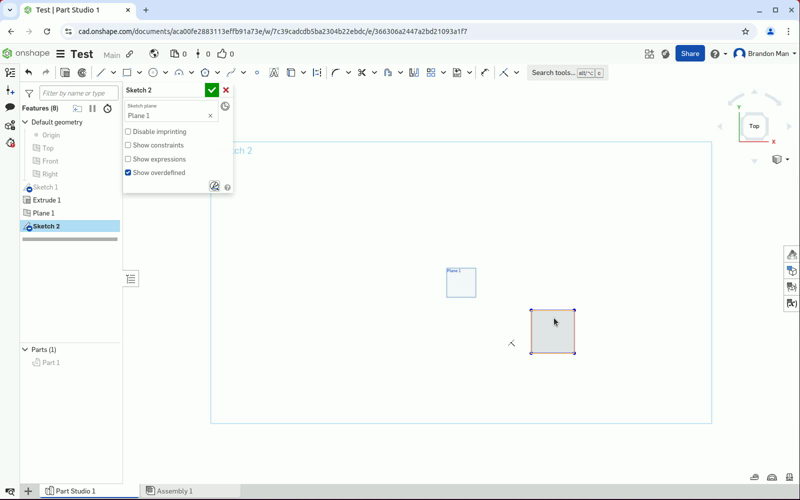
click(554, 317)
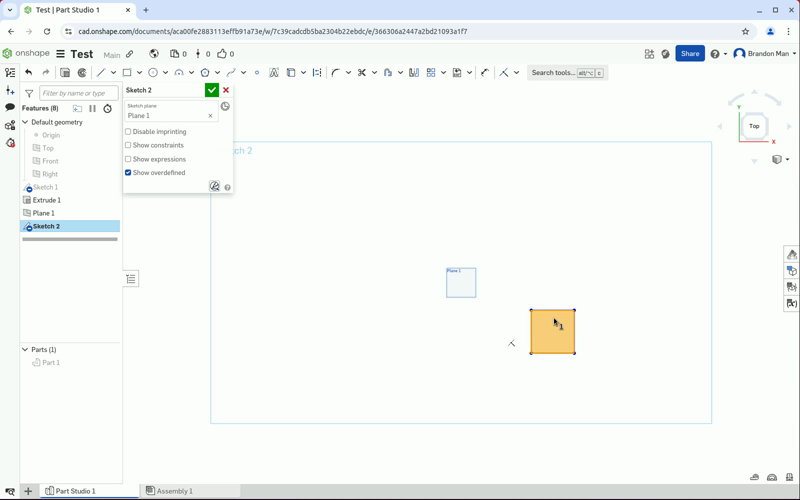
mouse_move(73, 352)
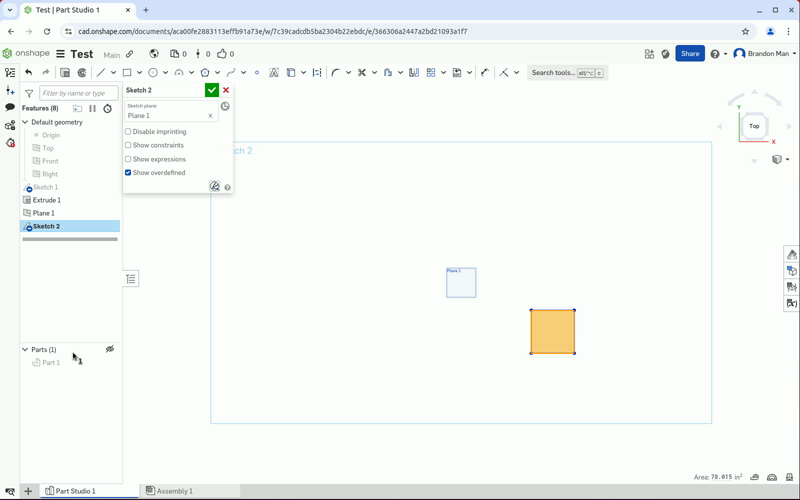
key(shift+y)
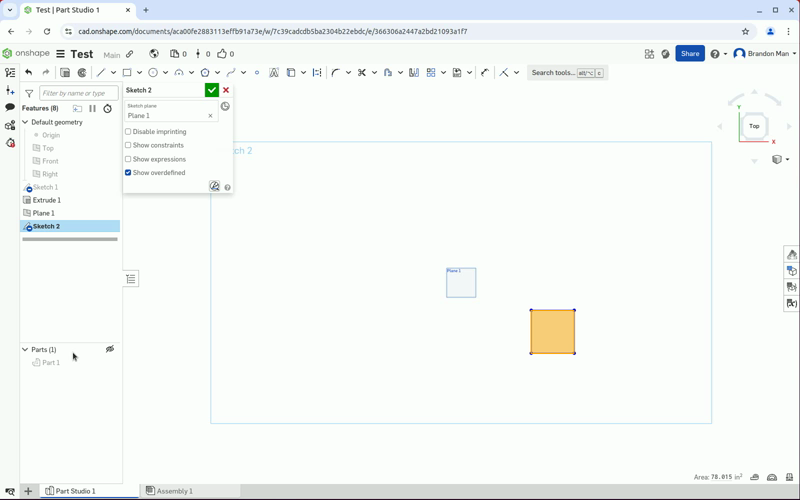
key(shift+e)
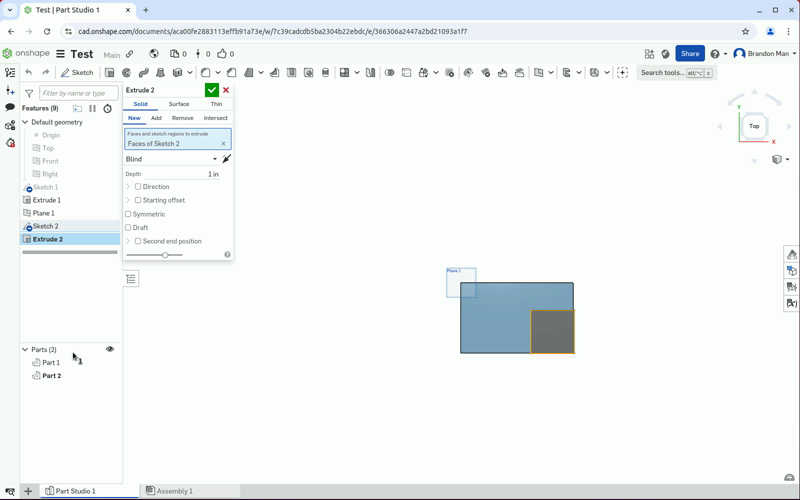
mouse_move(143, 106)
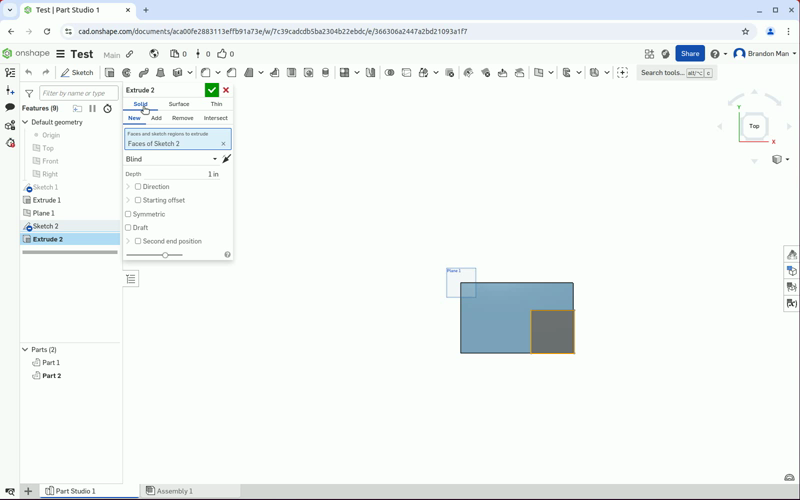
click(143, 106)
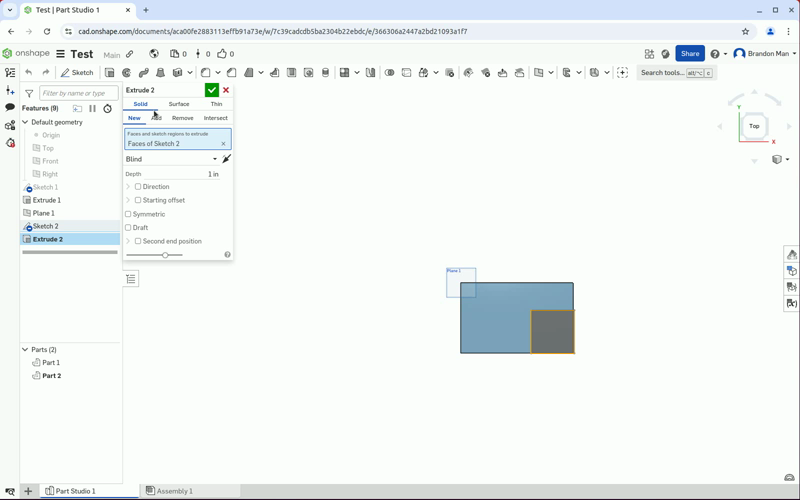
mouse_move(186, 120)
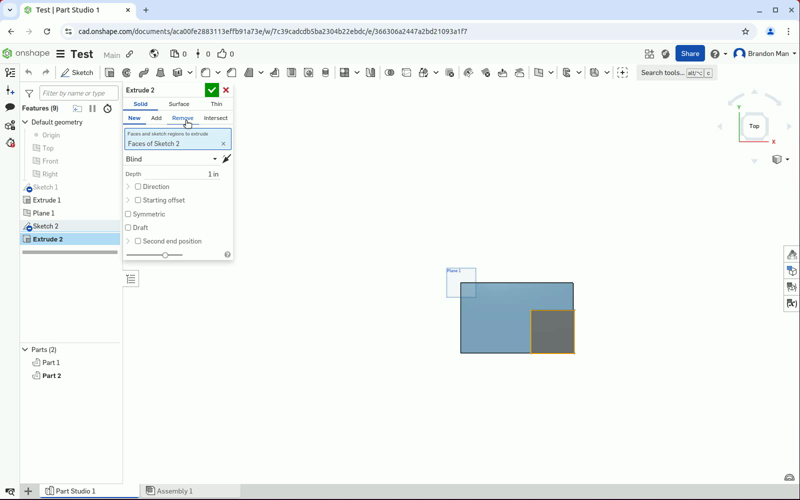
click(186, 120)
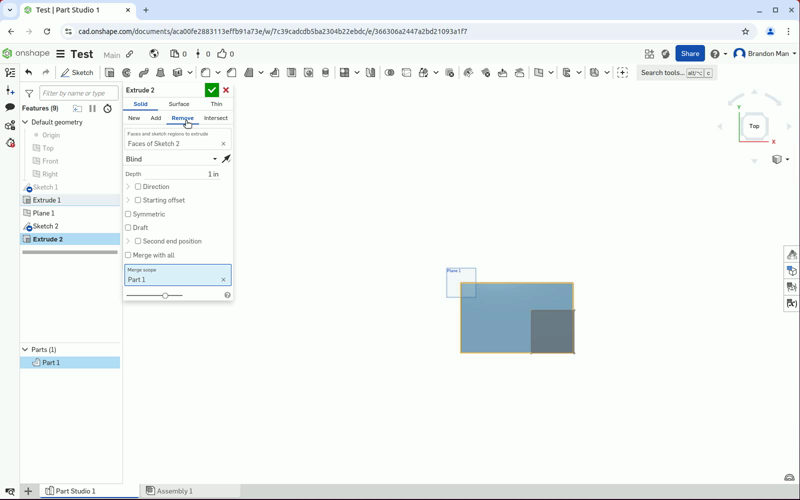
key(tab, 4)
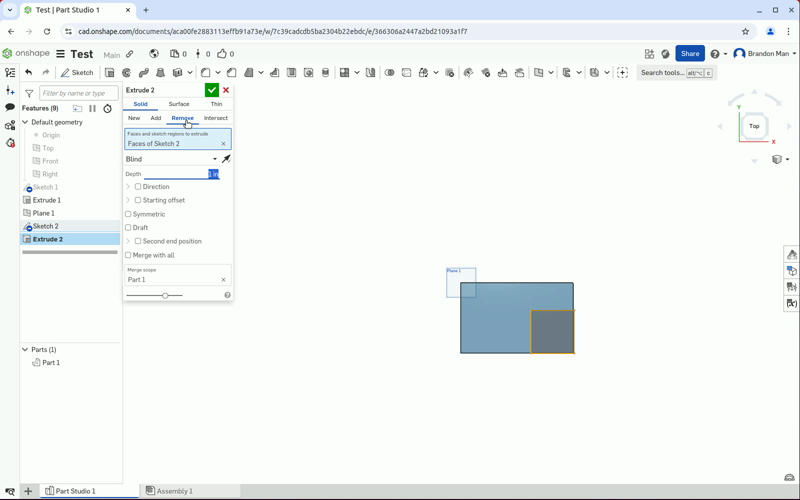
text(8.666)
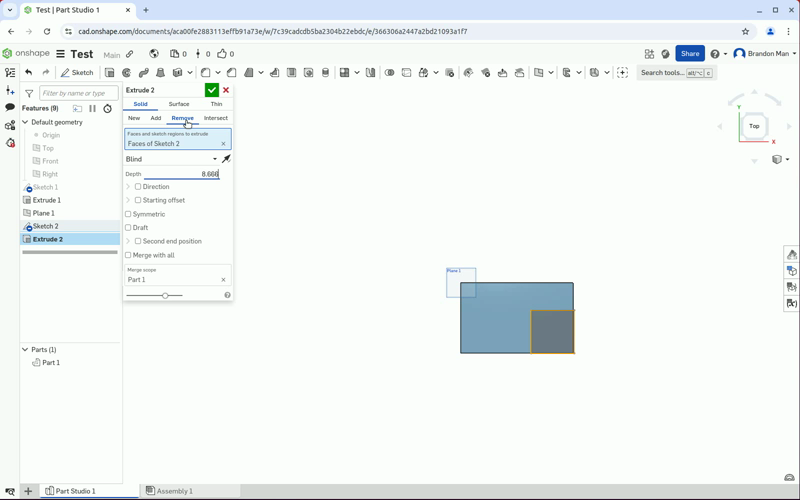
key(tab, 6)
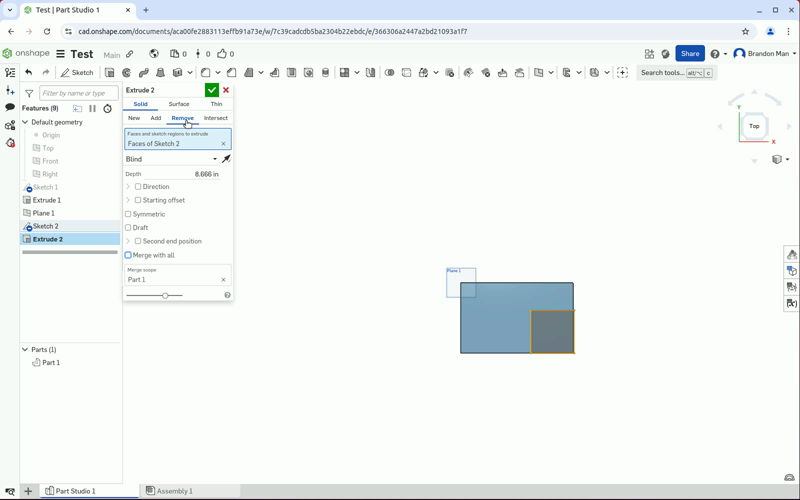
key(space)
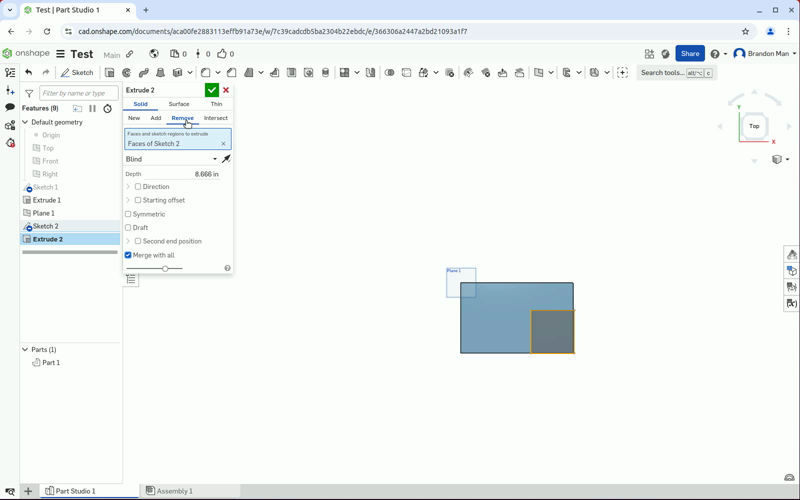
key(enter)
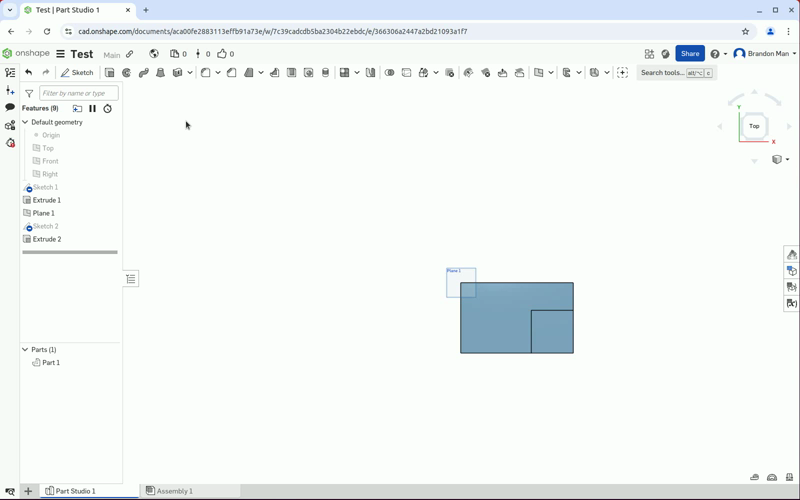
key(shift+h)
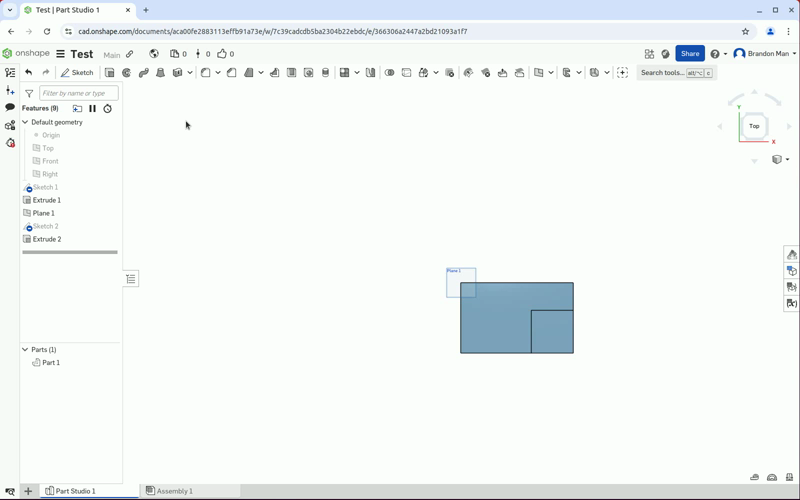
key(shift+h)
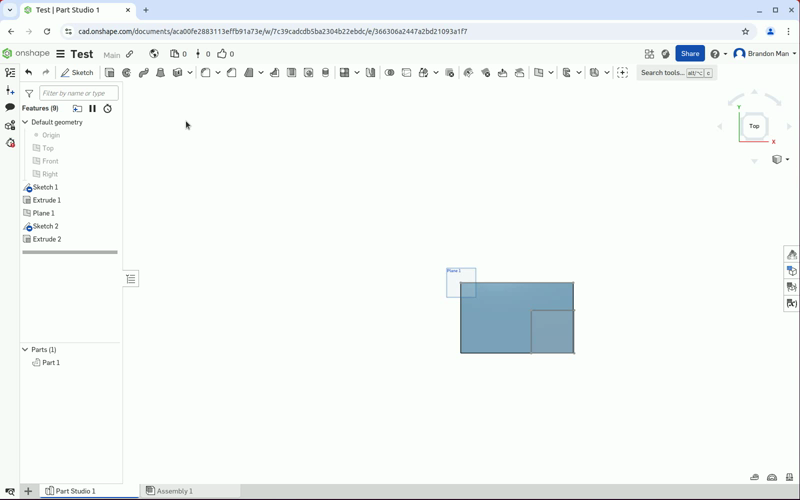
key(shift+7)
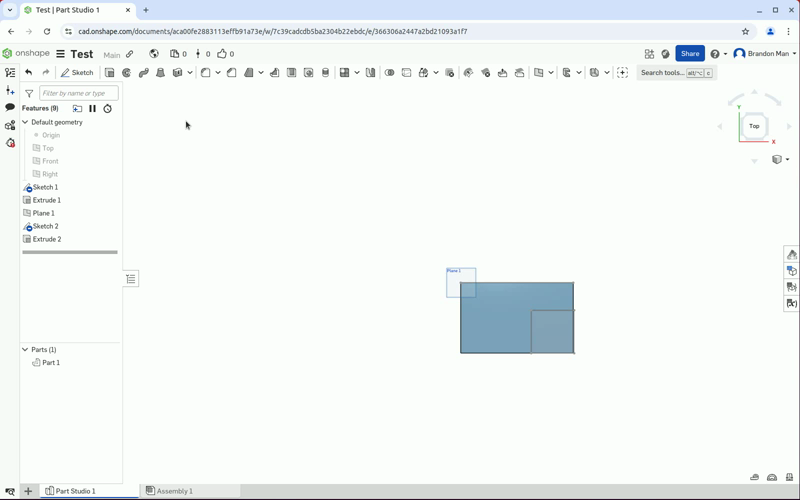
key(up, 3)
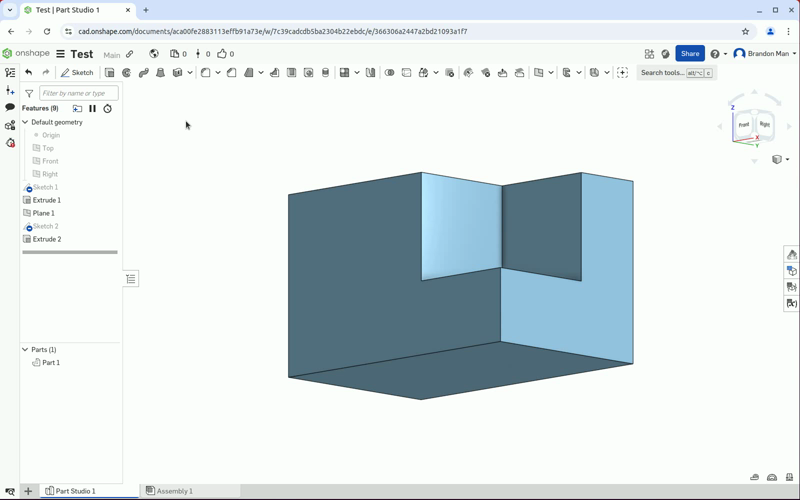
key(left, 3)
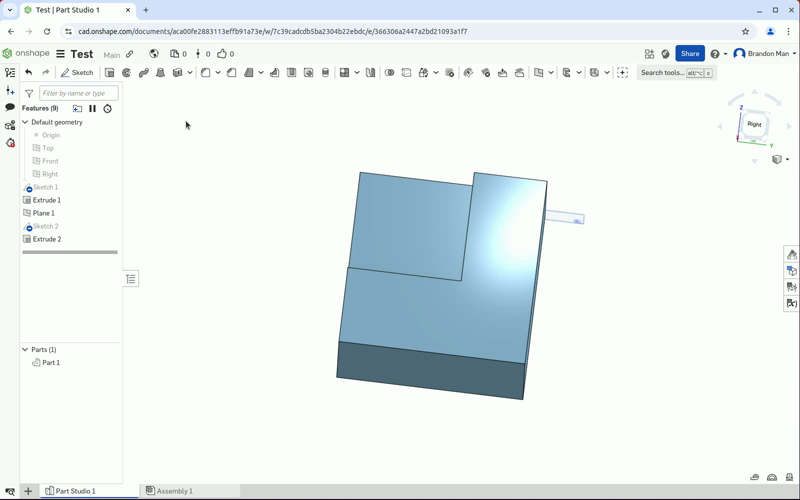
key(right, 3)
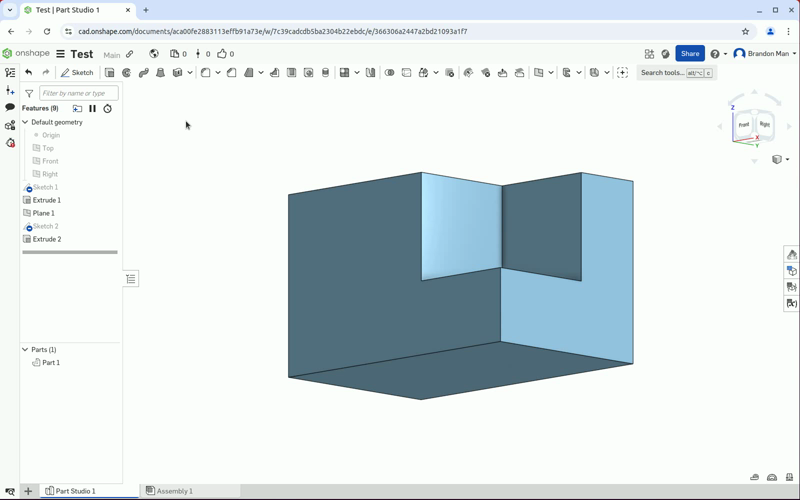
key(down, 3)
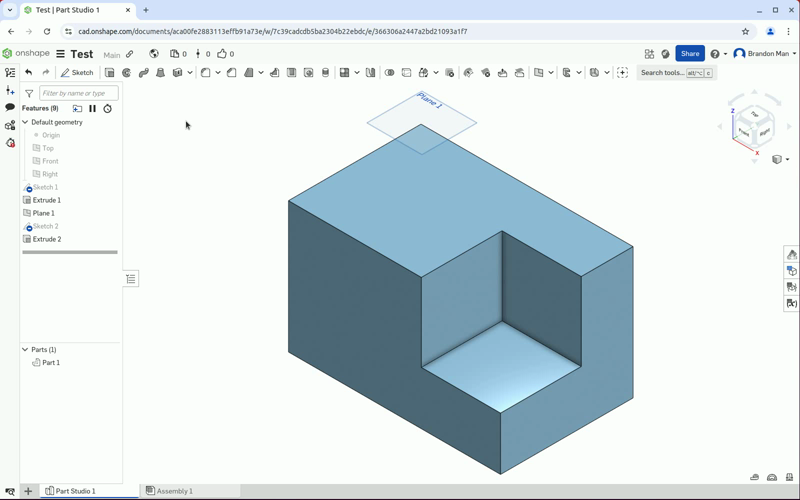
mouse_move(73, 189)
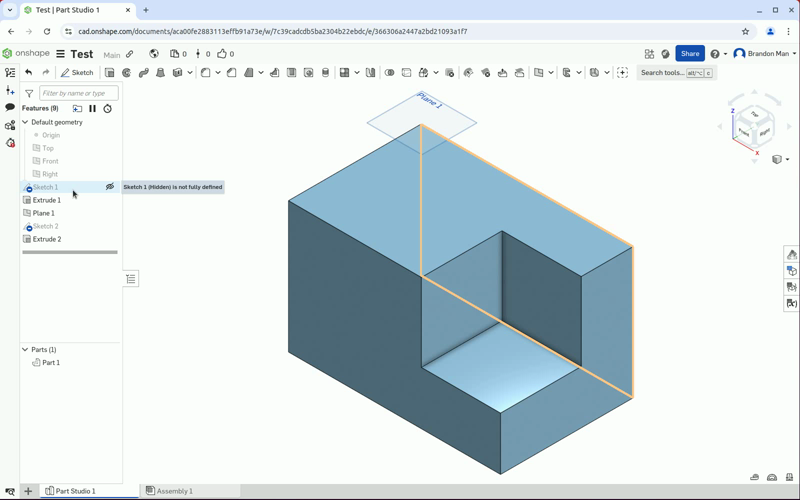
click(73, 189)